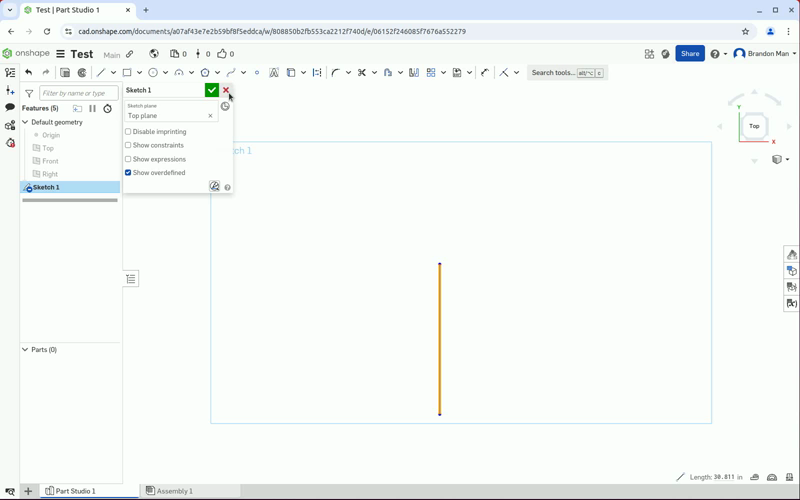
key(shift+h)
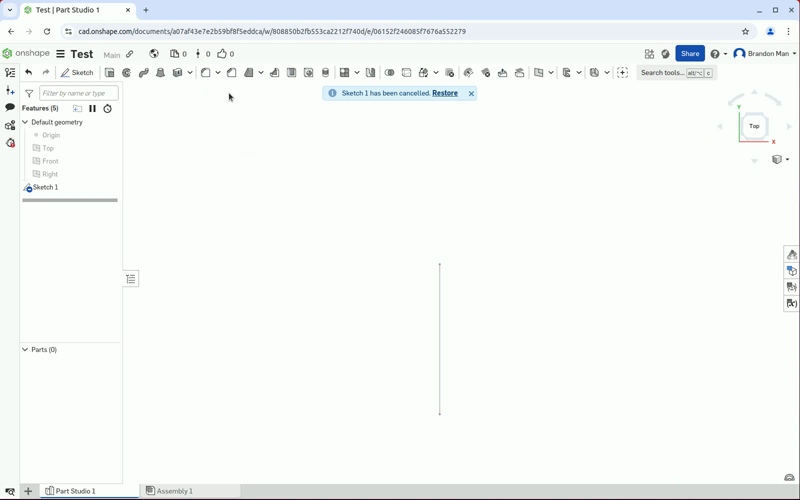
key(shift+s)
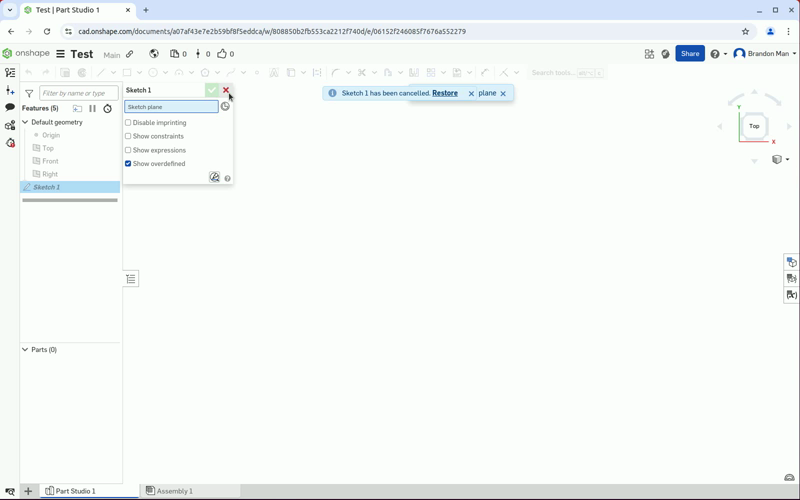
mouse_move(73, 150)
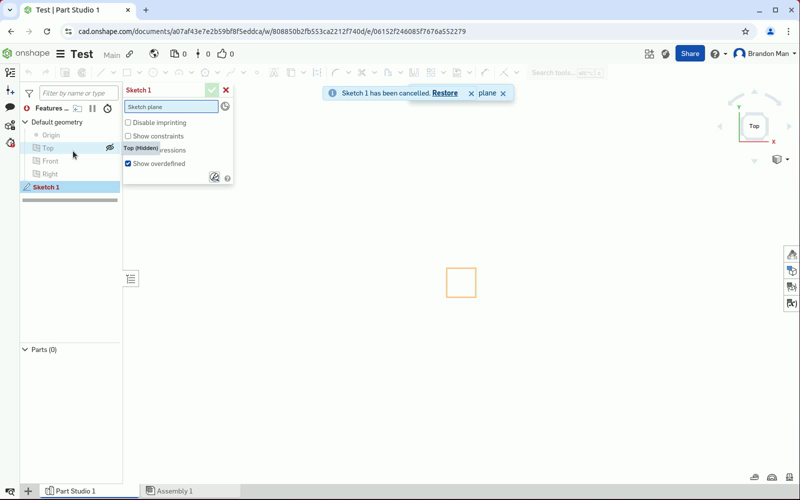
click(73, 150)
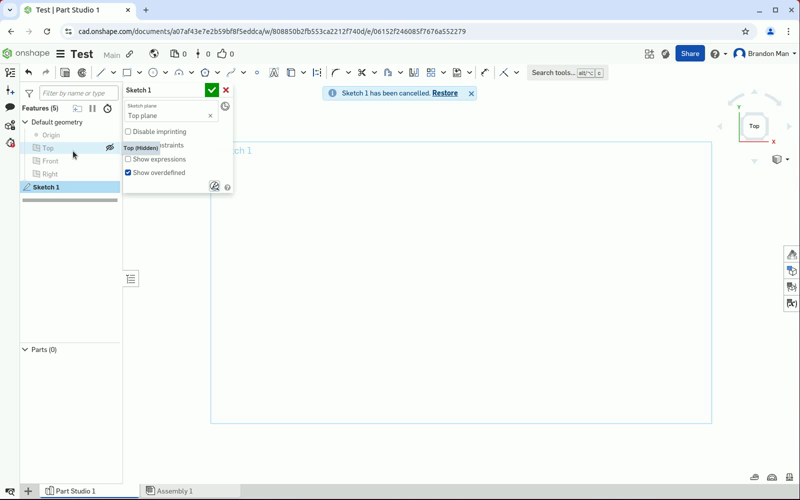
mouse_move(73, 352)
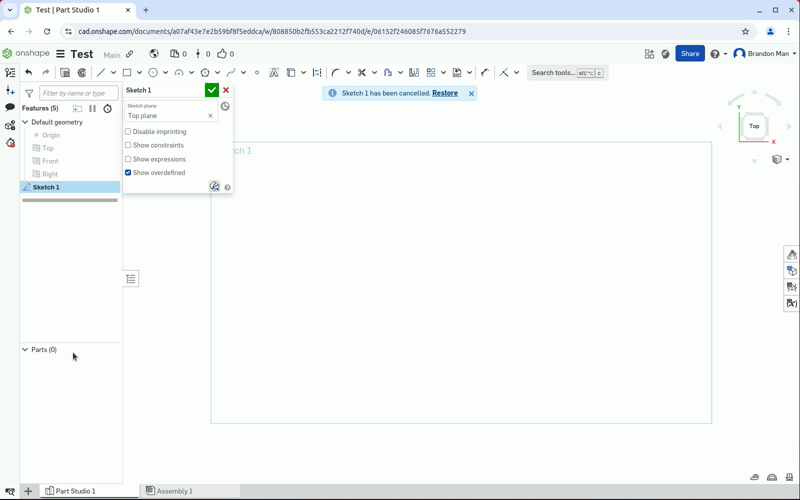
key(y)
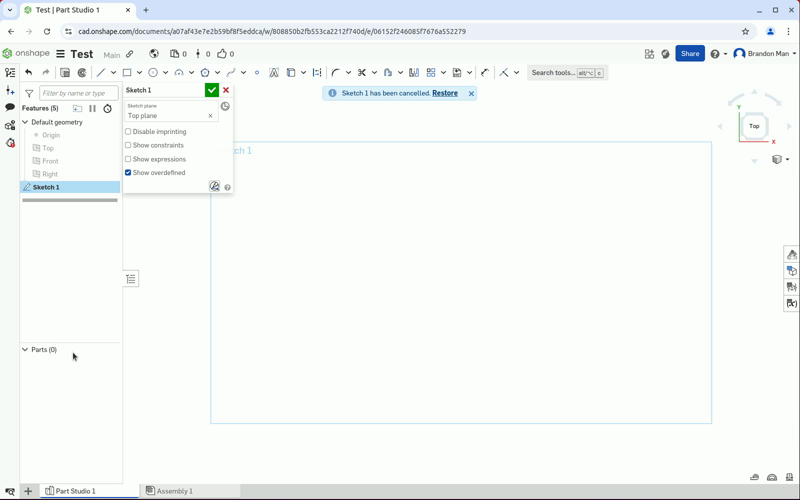
key(l)
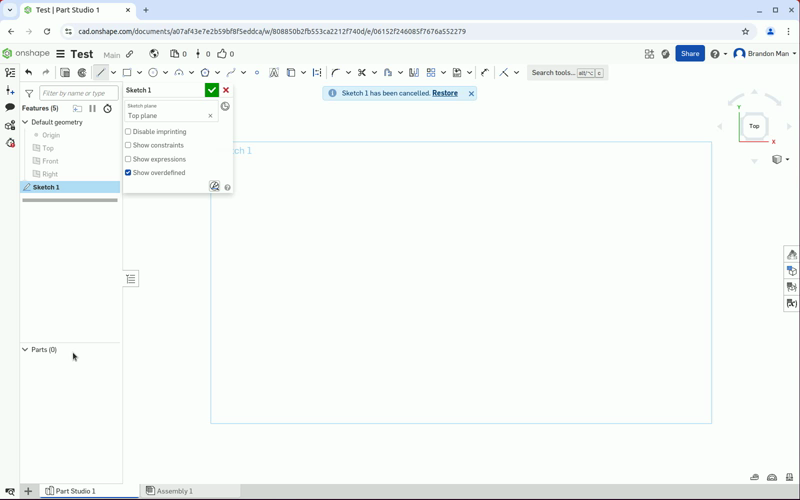
key_down(shift)
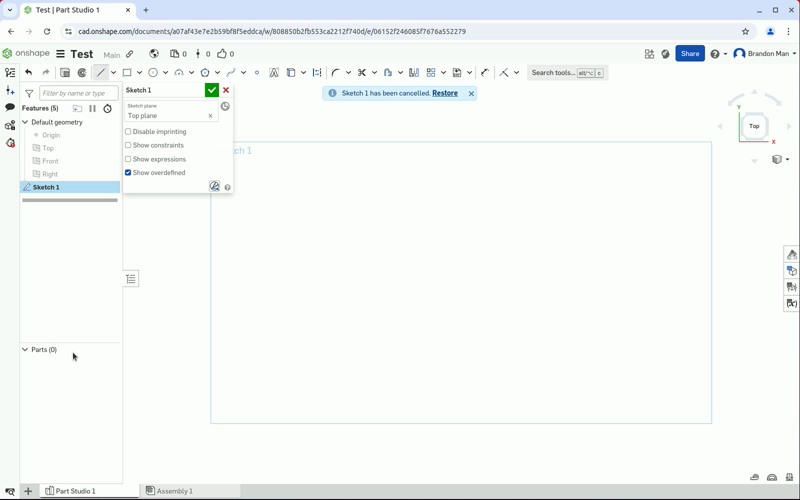
mouse_move(438, 226)
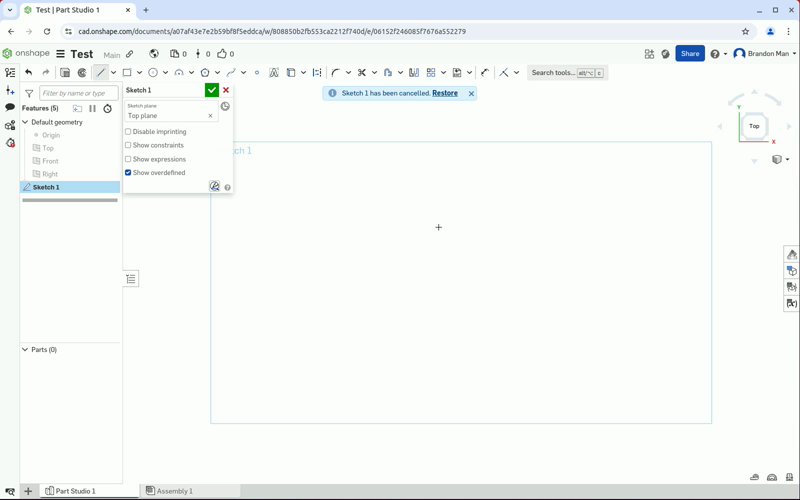
click(438, 226)
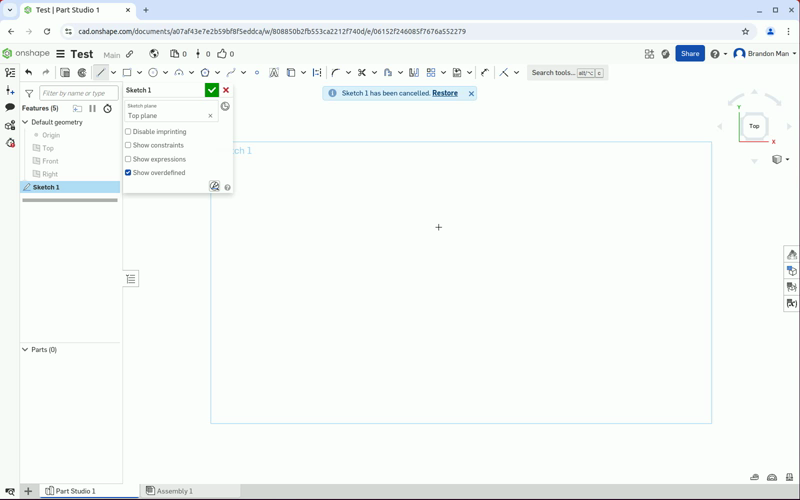
key_up(shift)
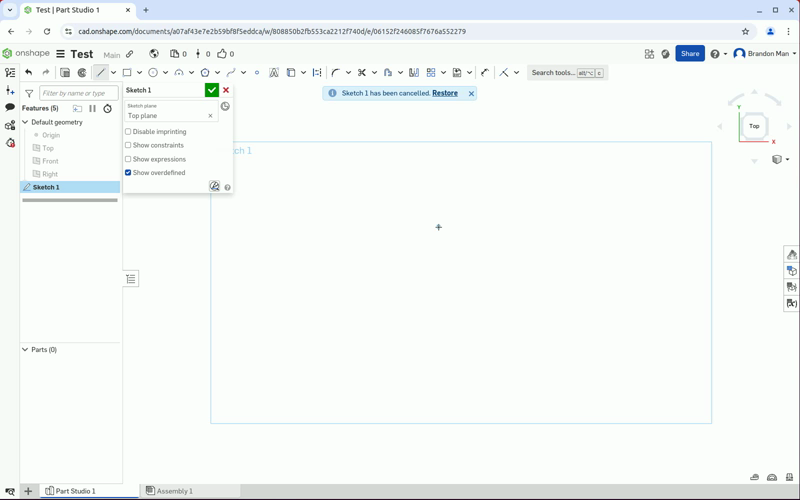
key_down(shift)
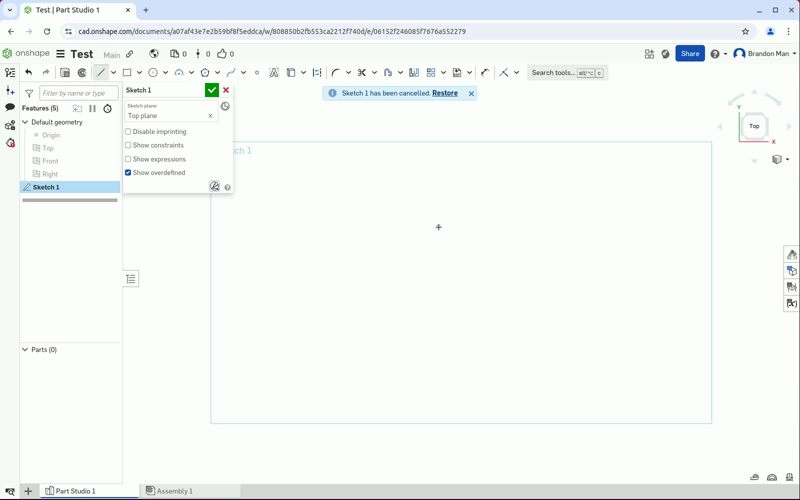
mouse_move(551, 226)
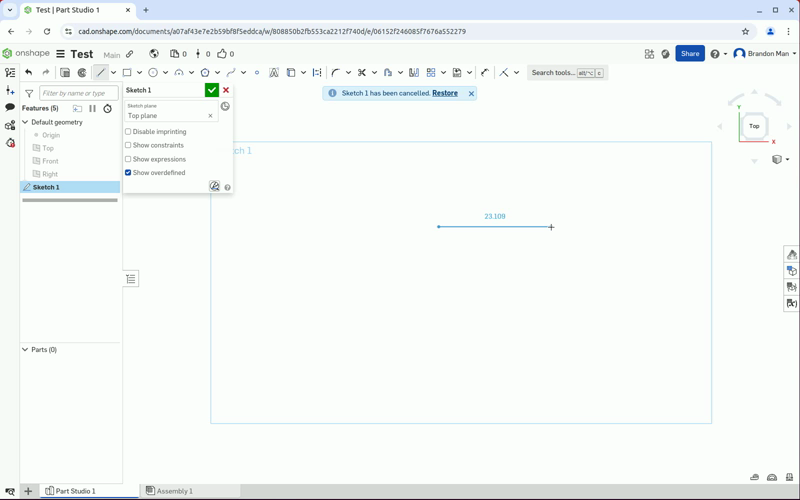
click(551, 226)
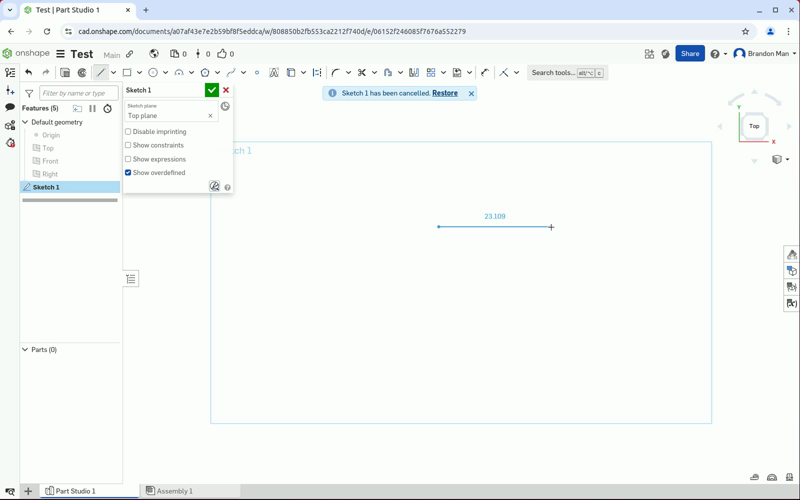
key_up(shift)
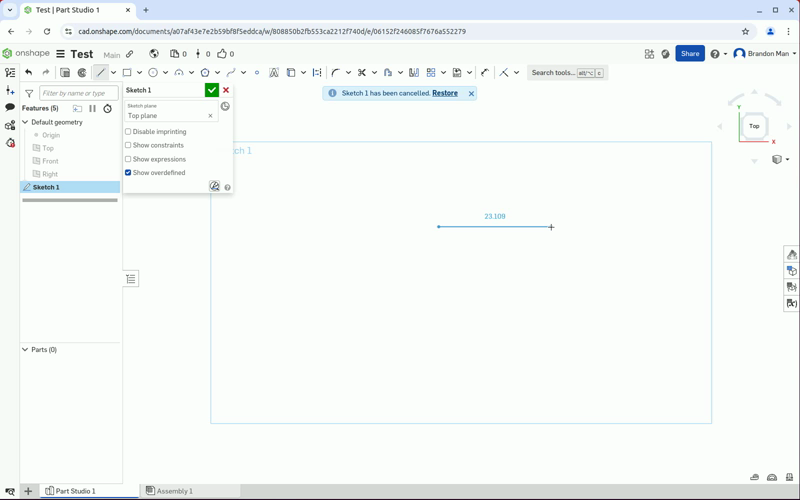
key_down(shift)
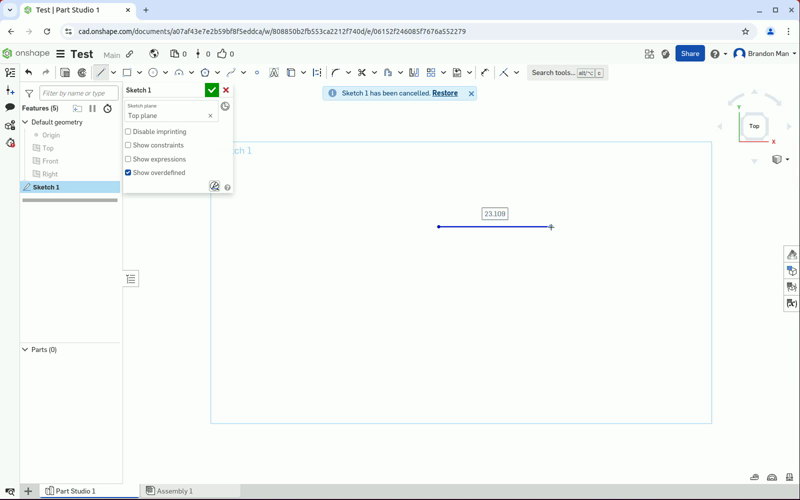
mouse_move(581, 226)
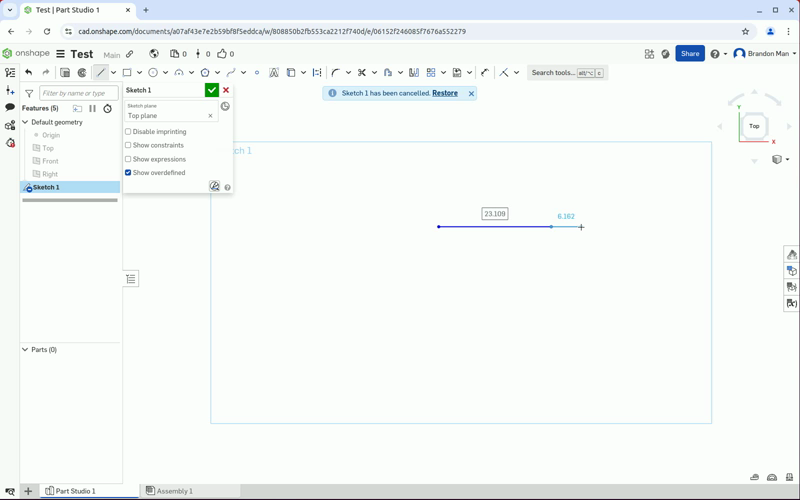
mouse_move(551, 169)
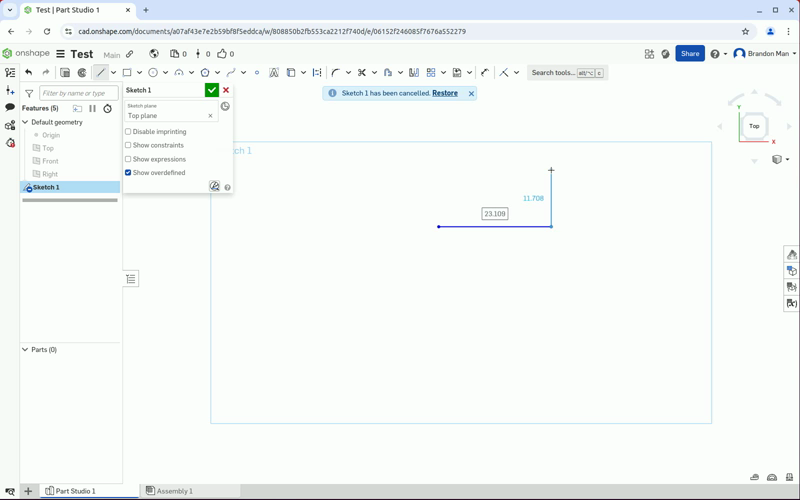
click(551, 169)
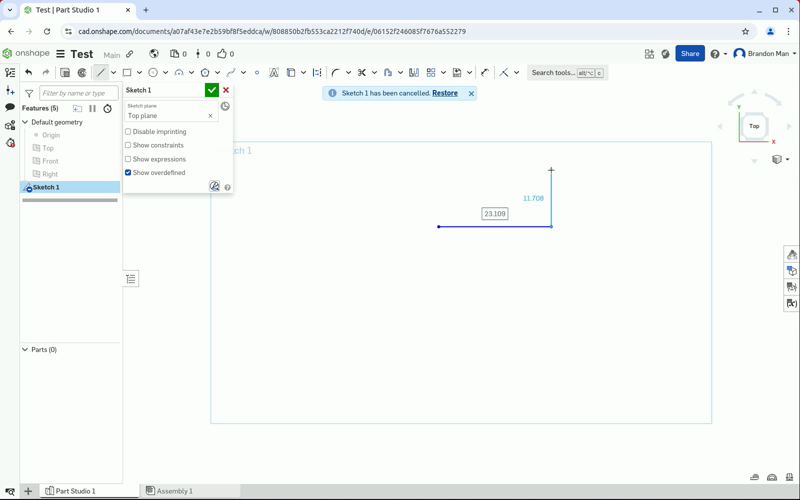
key_up(shift)
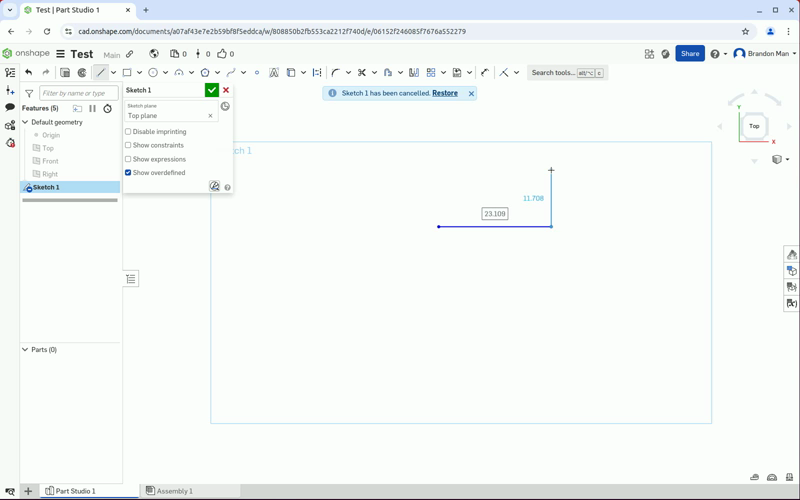
key_down(shift)
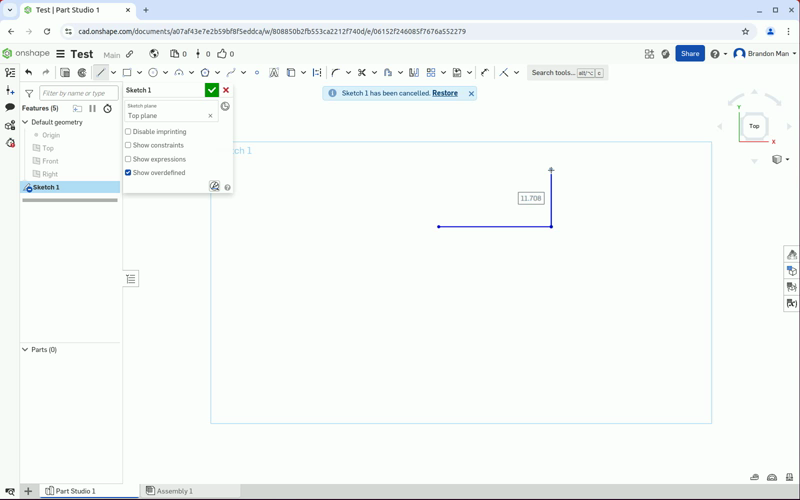
mouse_move(438, 169)
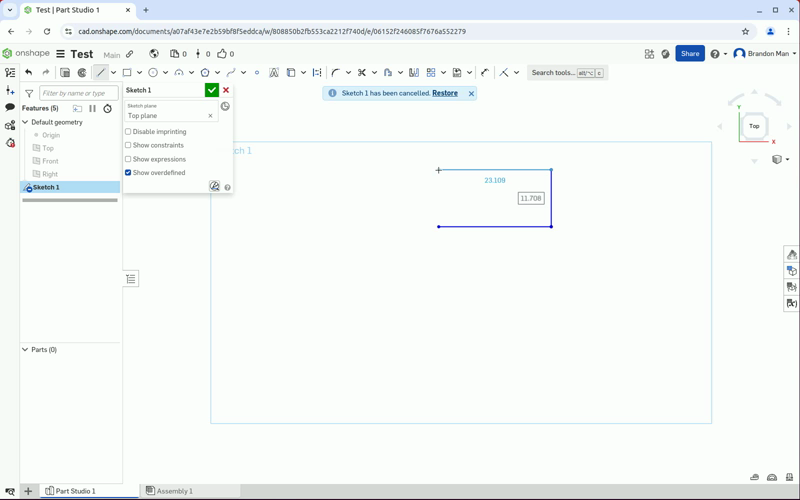
click(438, 169)
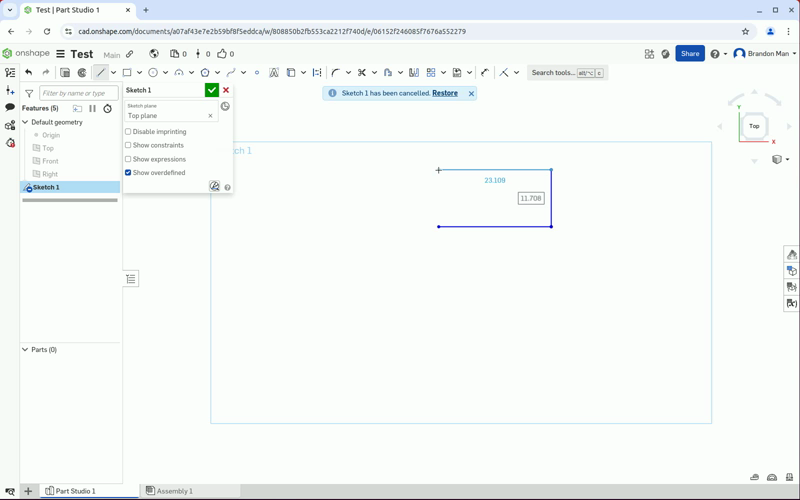
key_up(shift)
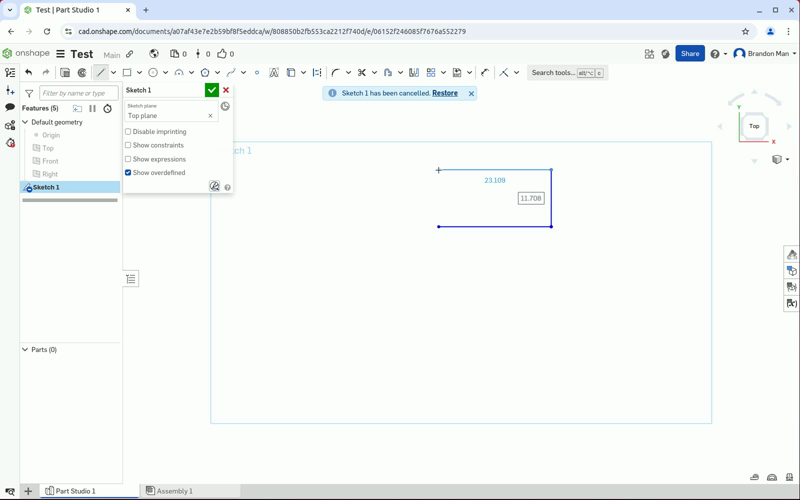
key(esc)
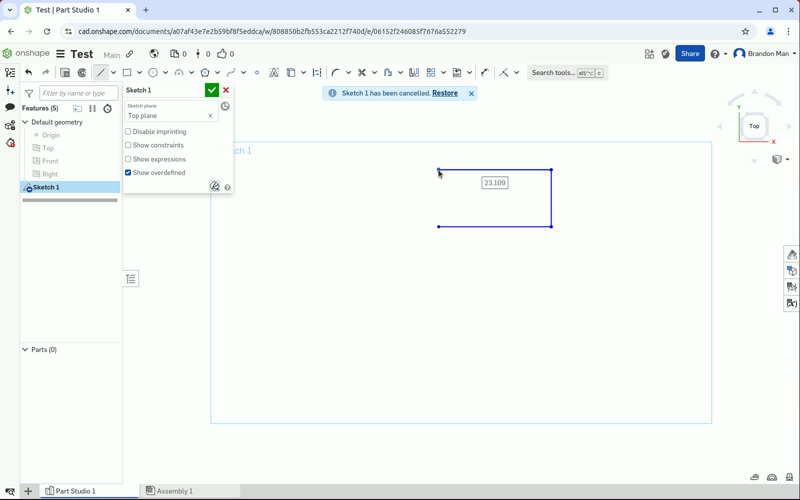
key(a)
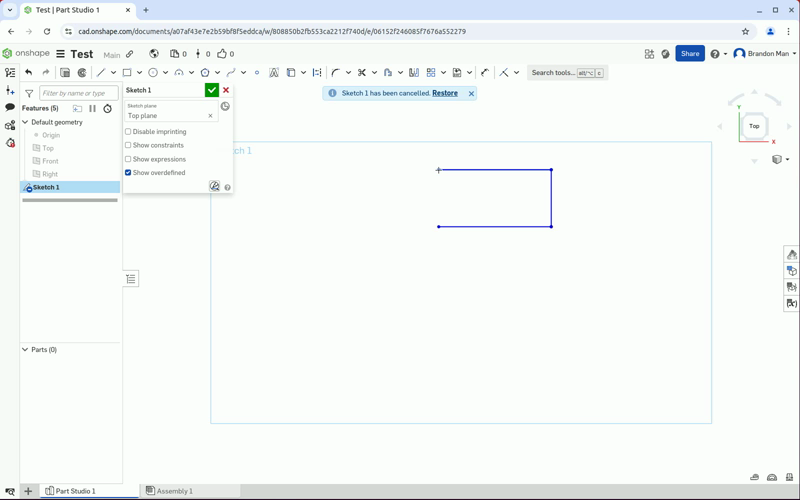
mouse_move(438, 169)
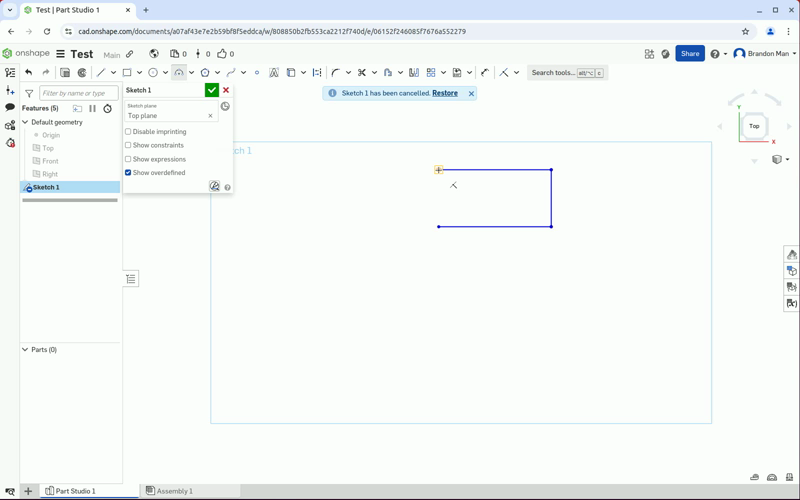
click(438, 169)
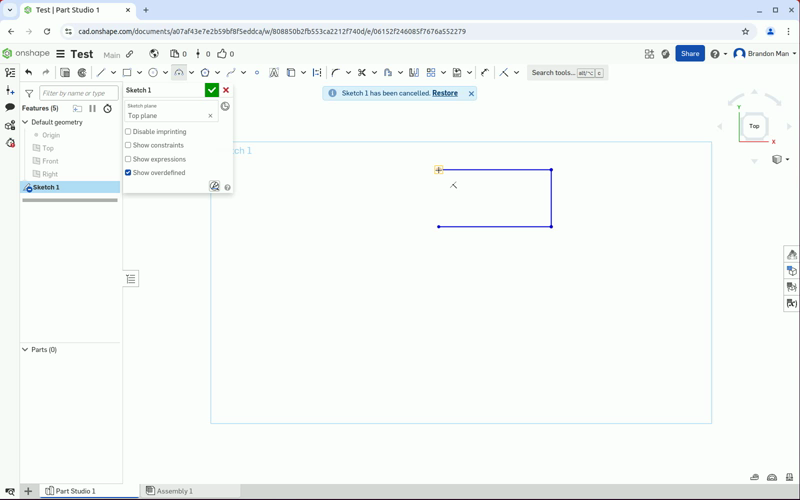
mouse_move(438, 226)
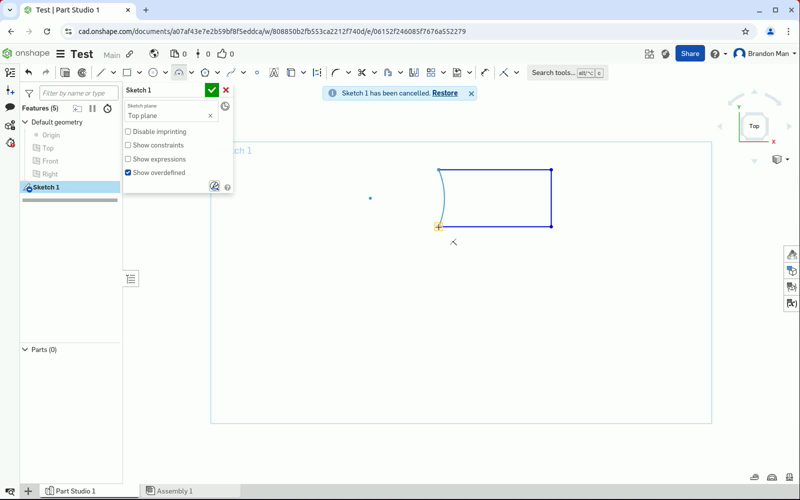
click(438, 226)
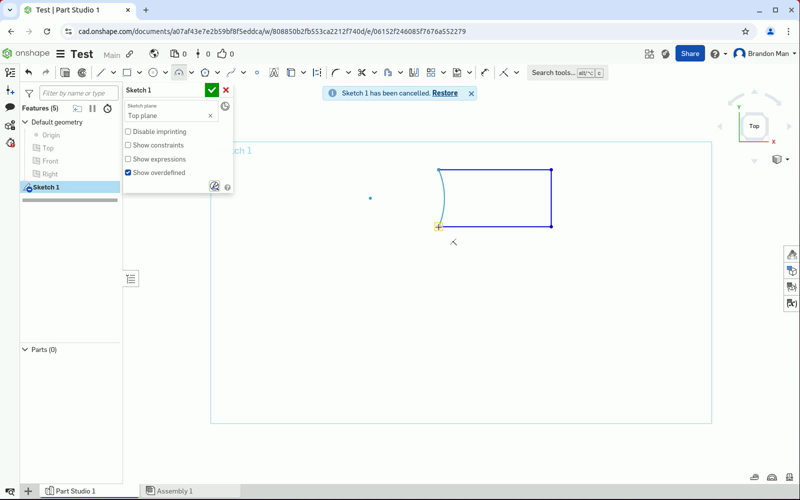
key_down(shift)
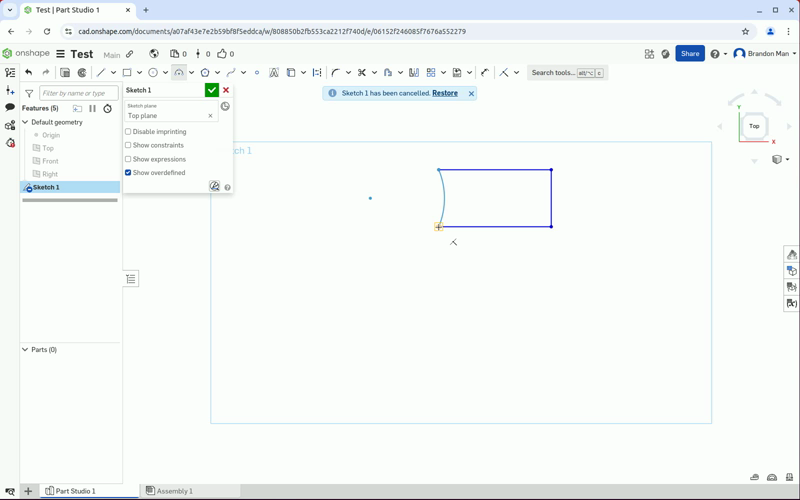
mouse_move(410, 198)
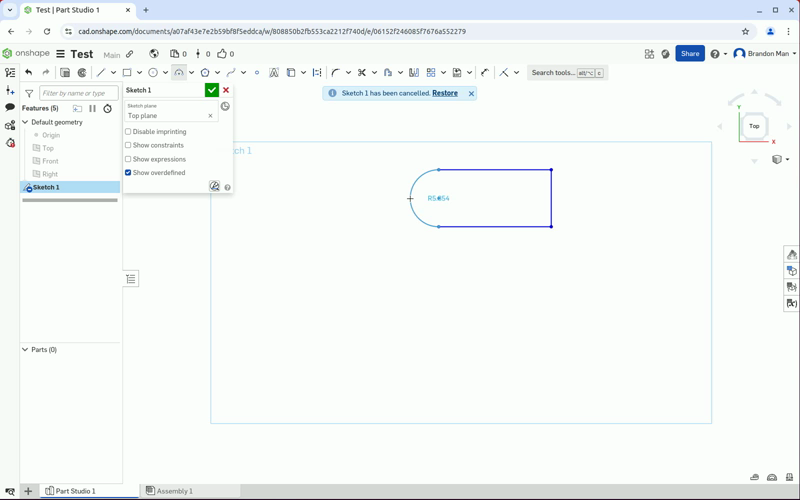
click(410, 198)
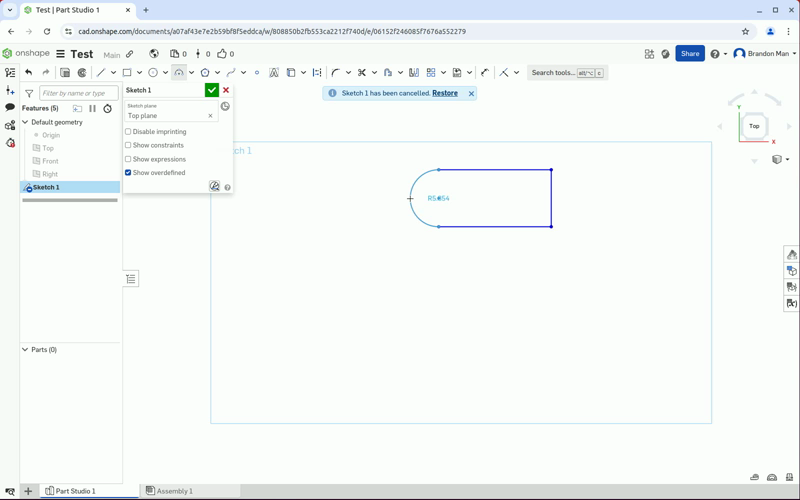
key_up(shift)
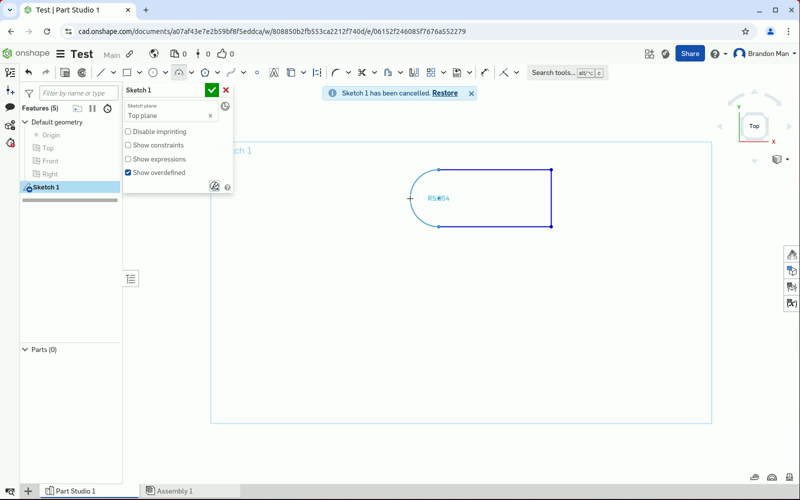
key(esc)
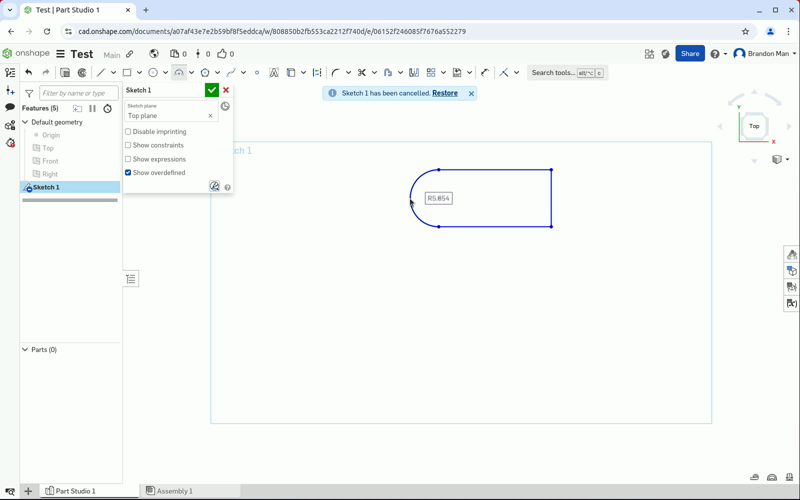
mouse_move(425, 192)
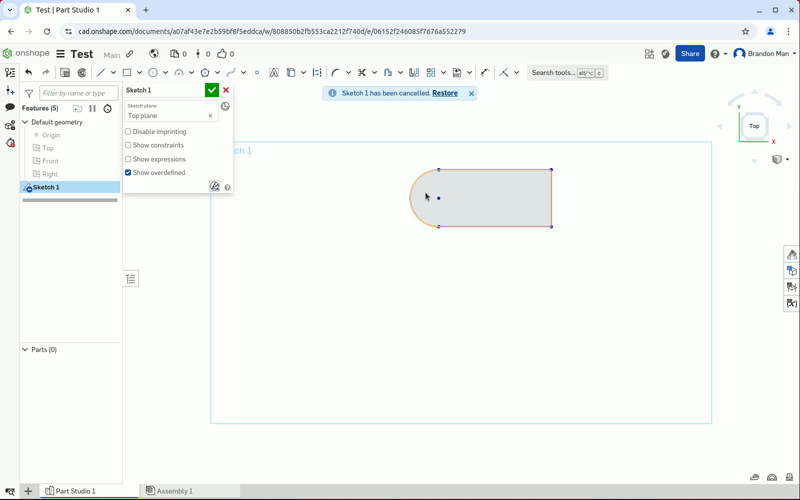
click(425, 192)
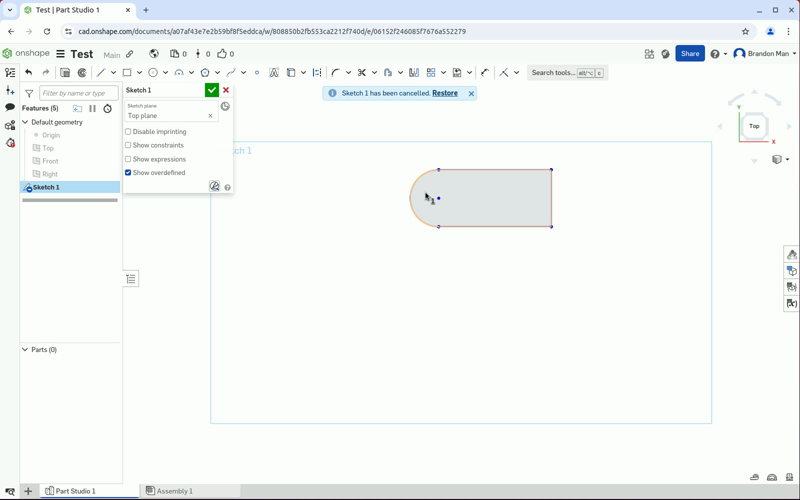
mouse_move(73, 352)
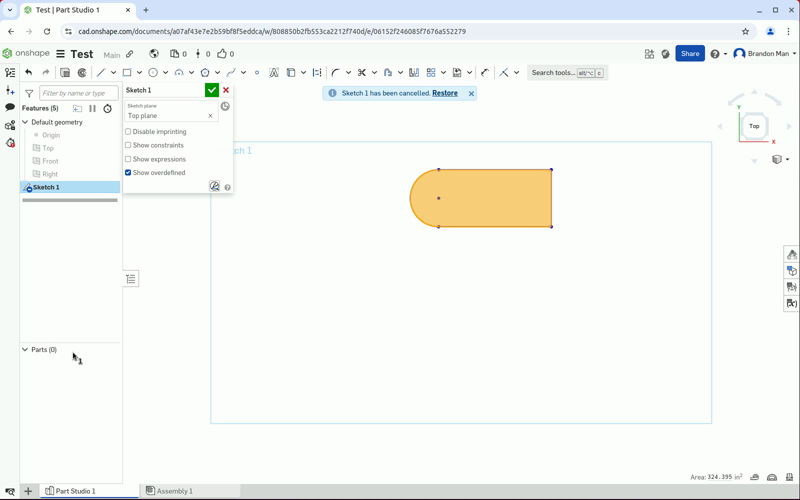
key(shift+y)
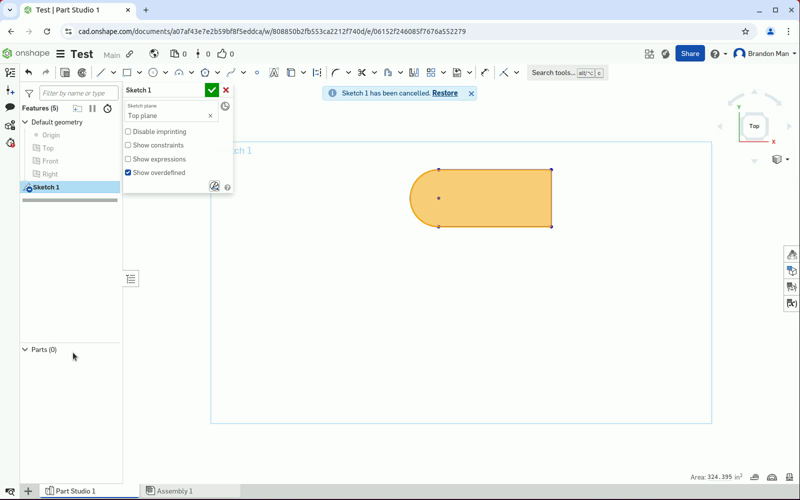
key(shift+e)
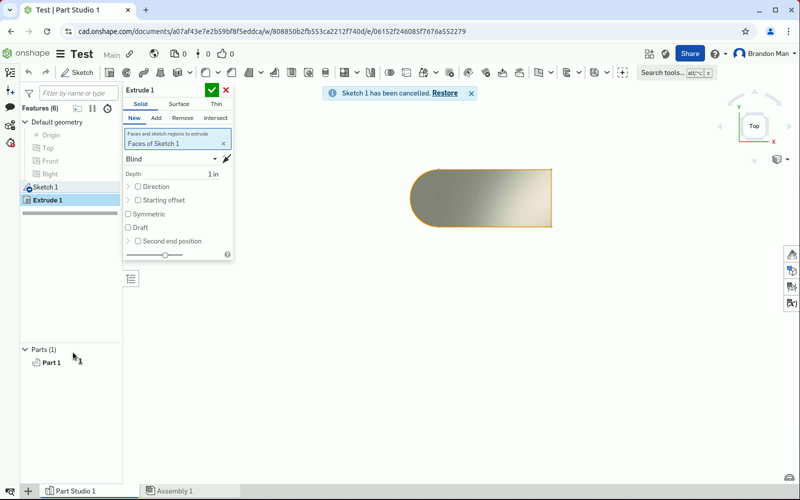
mouse_move(143, 106)
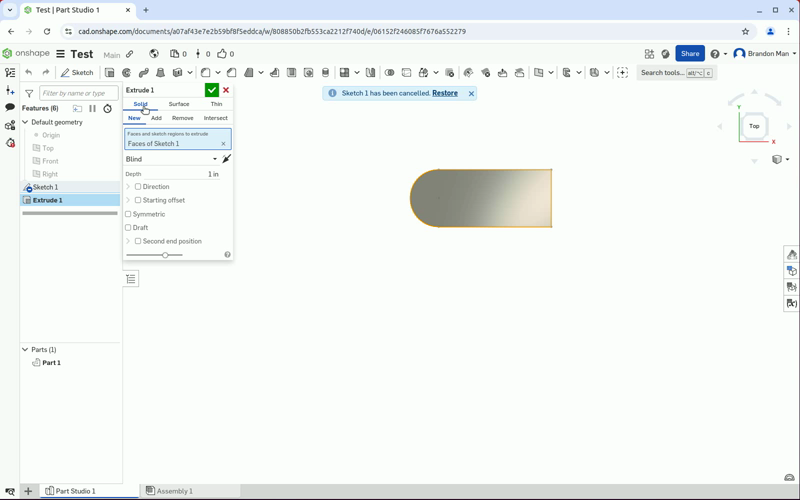
click(143, 106)
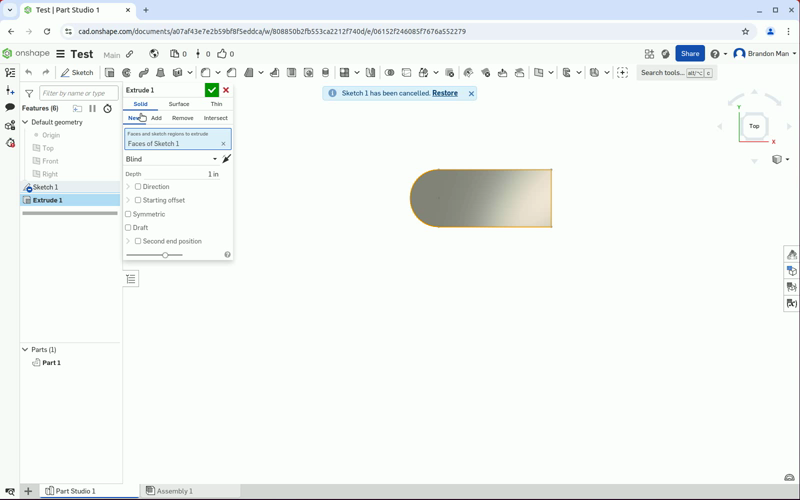
mouse_move(137, 120)
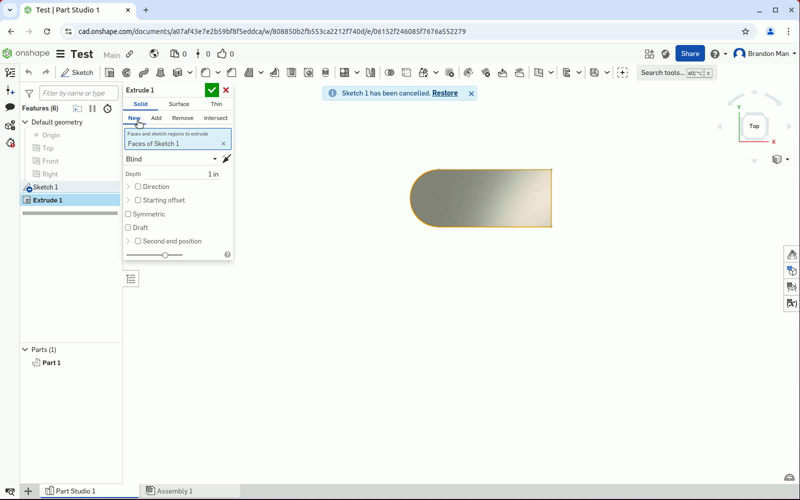
click(137, 120)
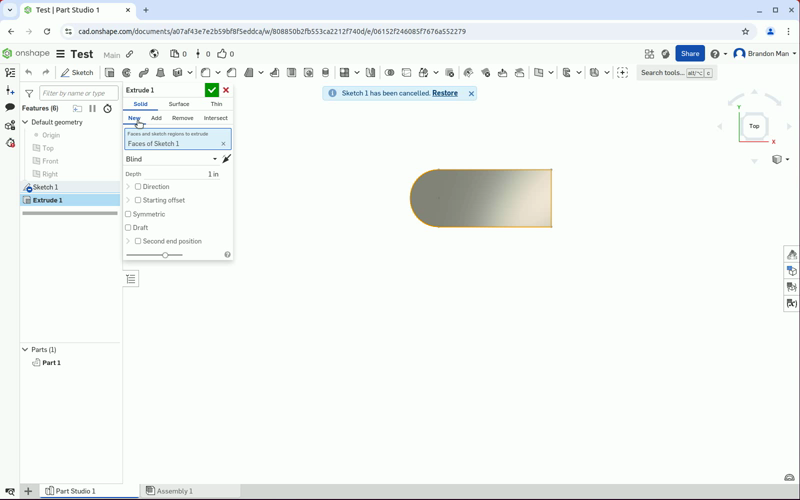
key(tab, 4)
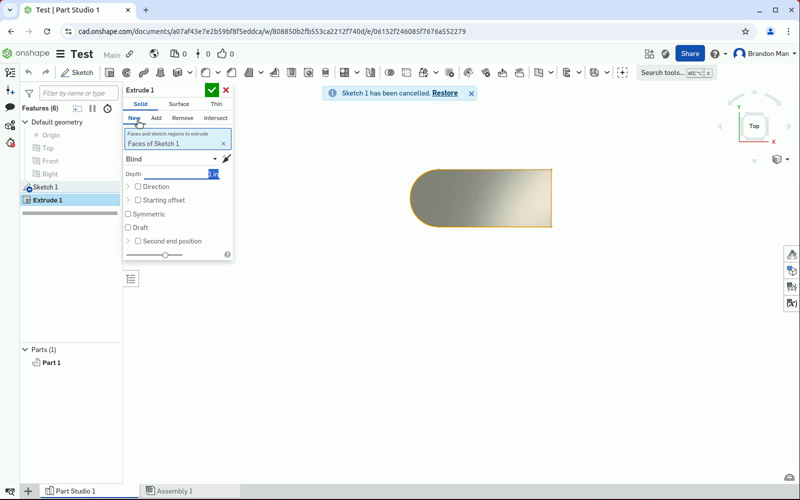
text(2.166)
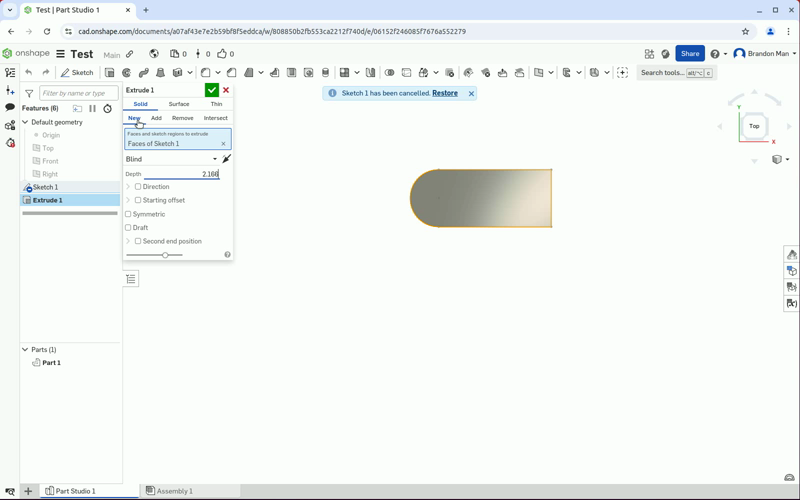
key(enter)
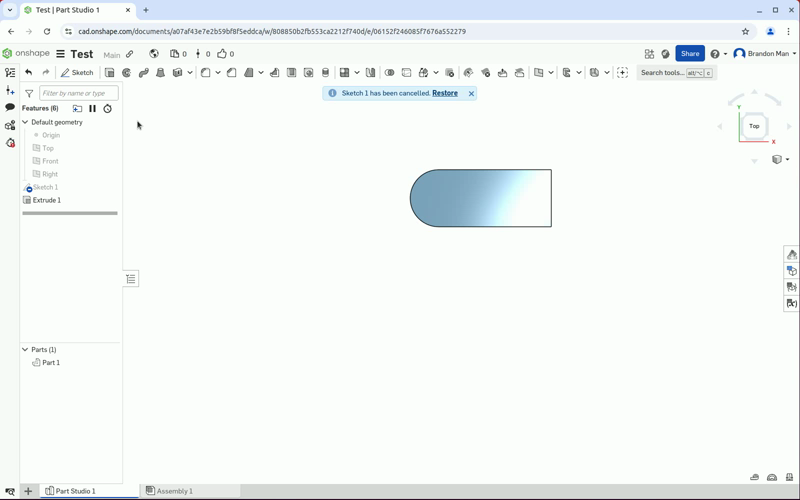
key(shift+h)
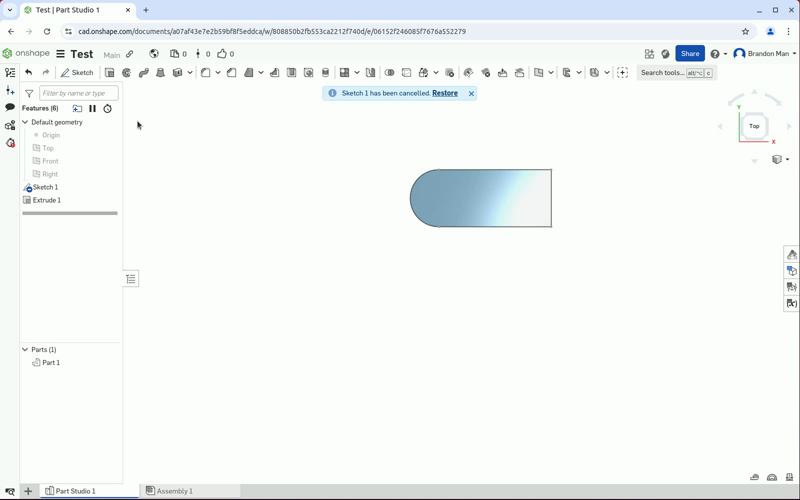
key(shift+h)
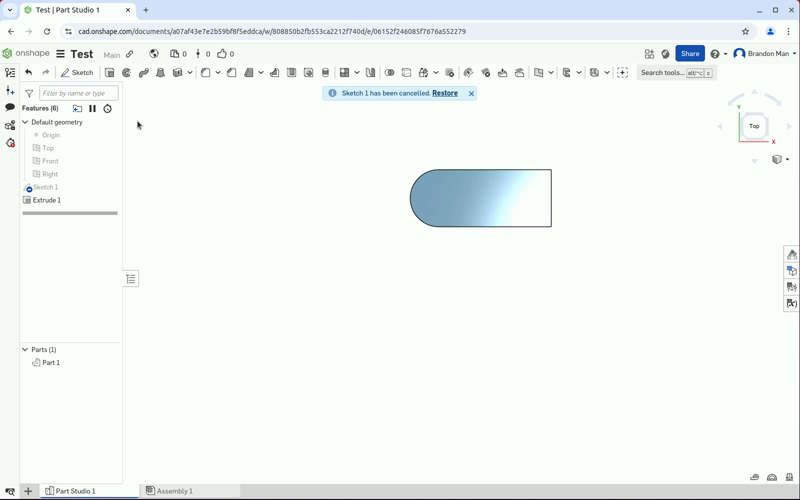
mouse_move(73, 189)
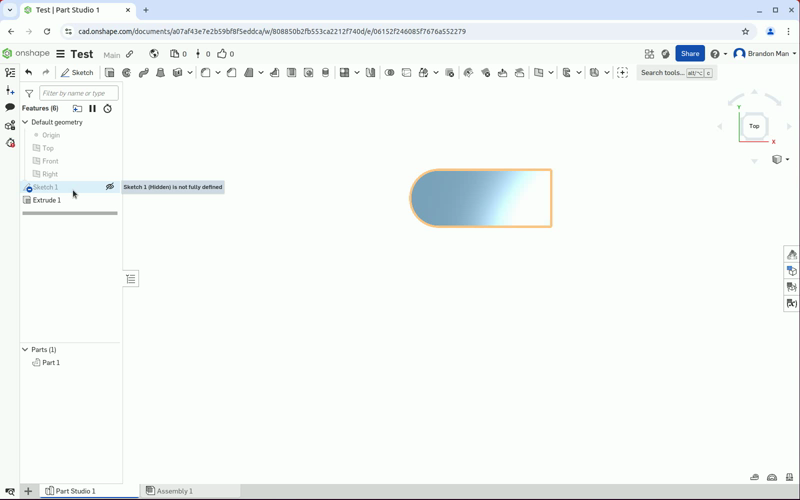
click(73, 189)
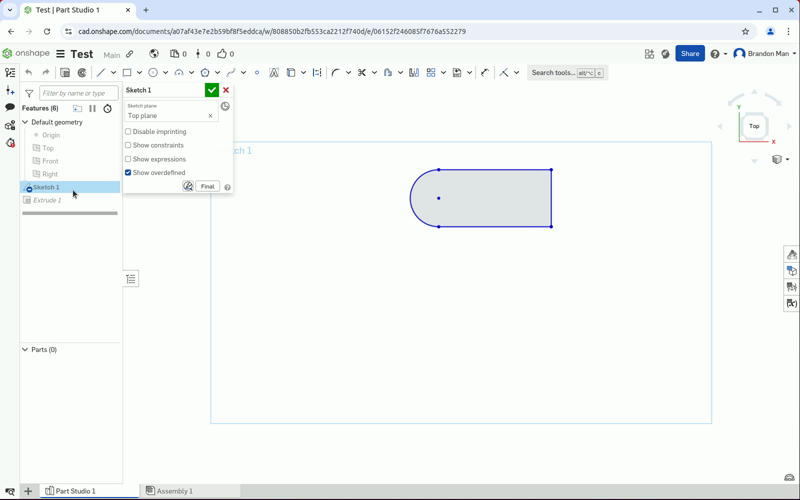
mouse_move(229, 92)
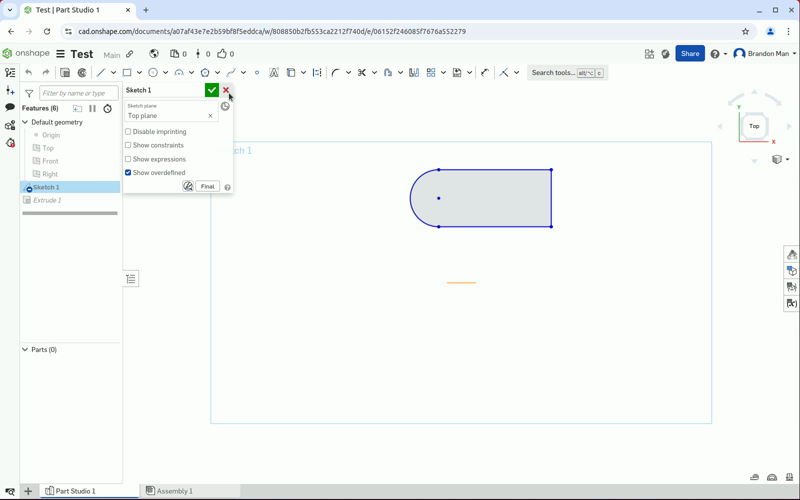
click(229, 92)
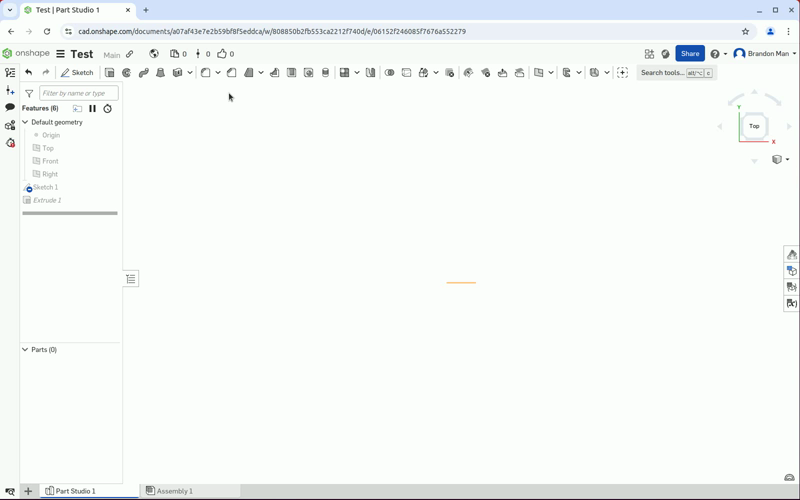
mouse_move(541, 75)
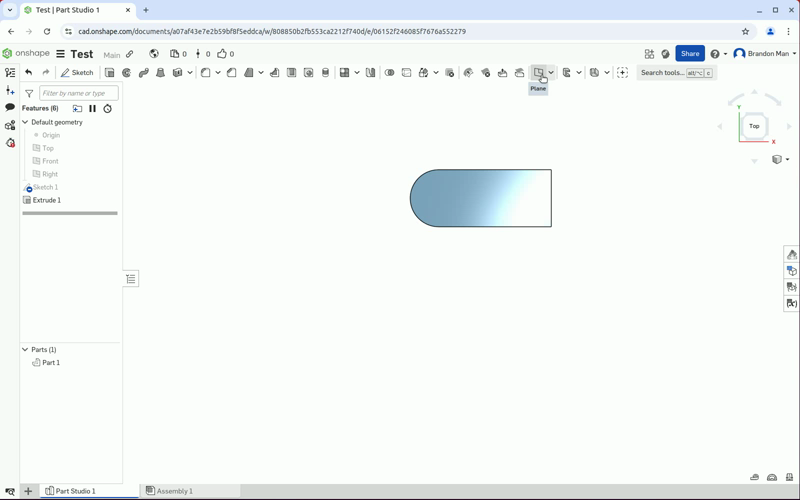
click(541, 75)
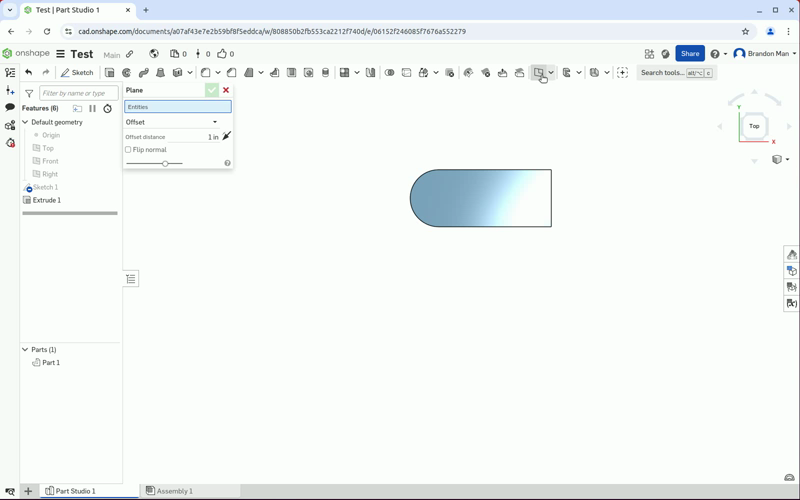
mouse_move(73, 150)
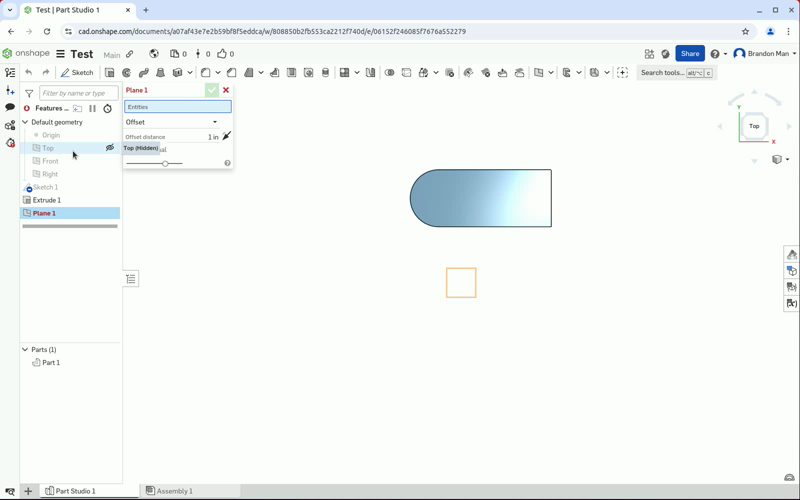
click(73, 150)
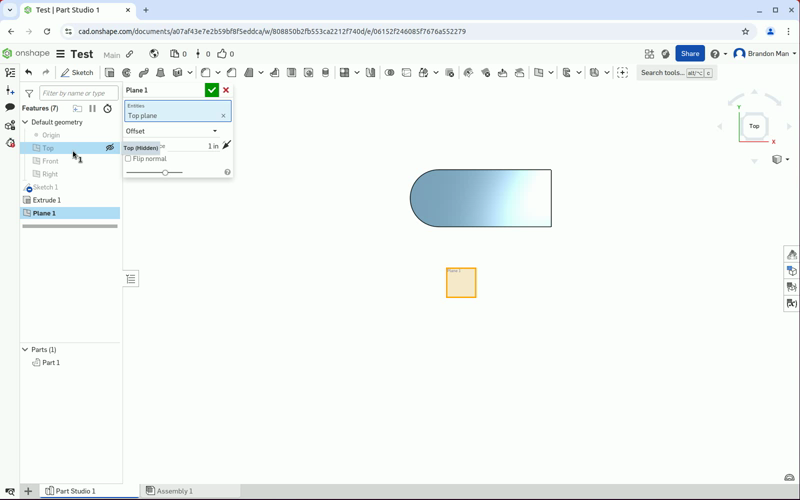
key(tab, 2)
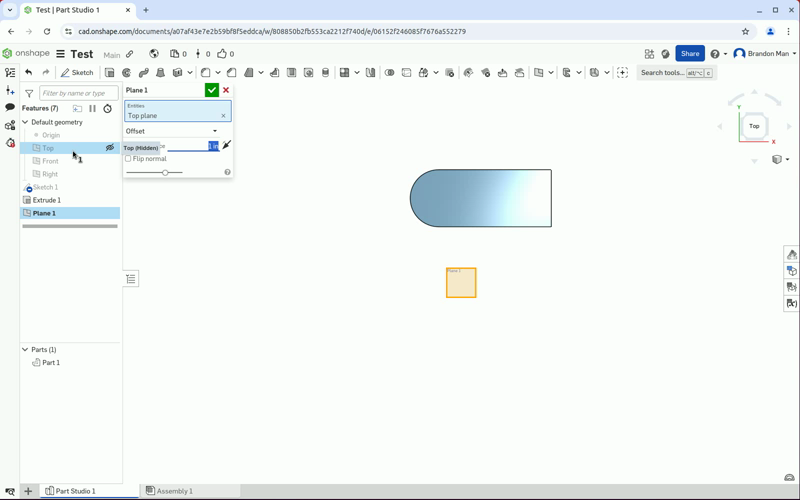
text(2.157)
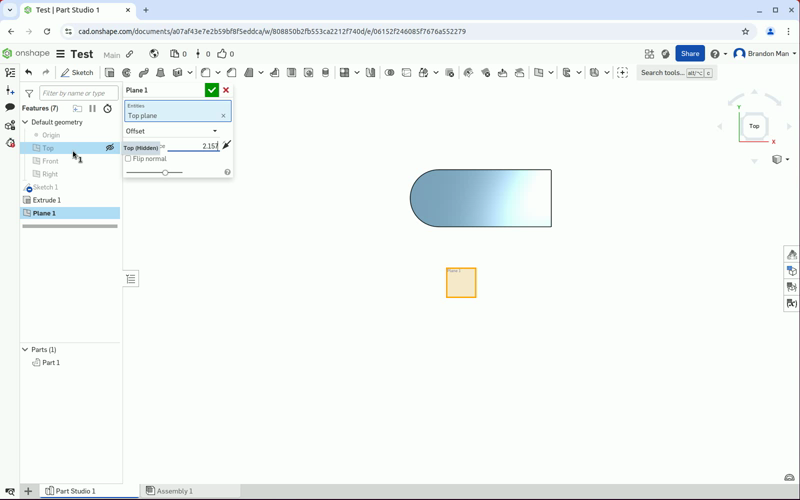
key(enter, 2)
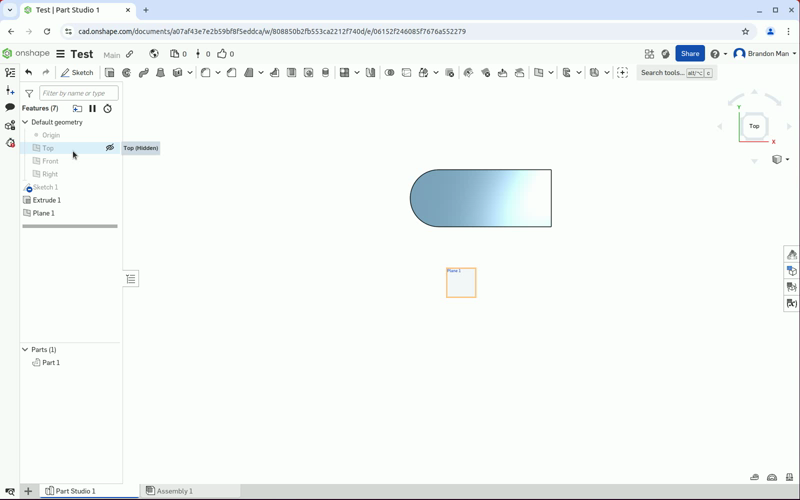
key(shift+s)
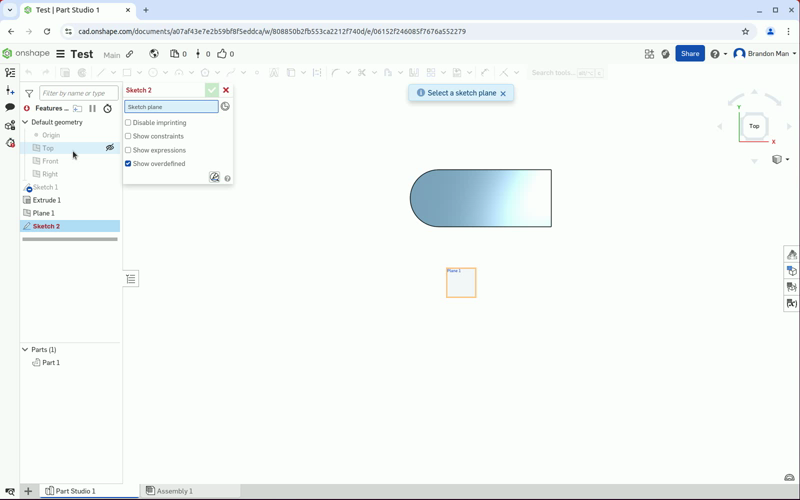
mouse_move(73, 215)
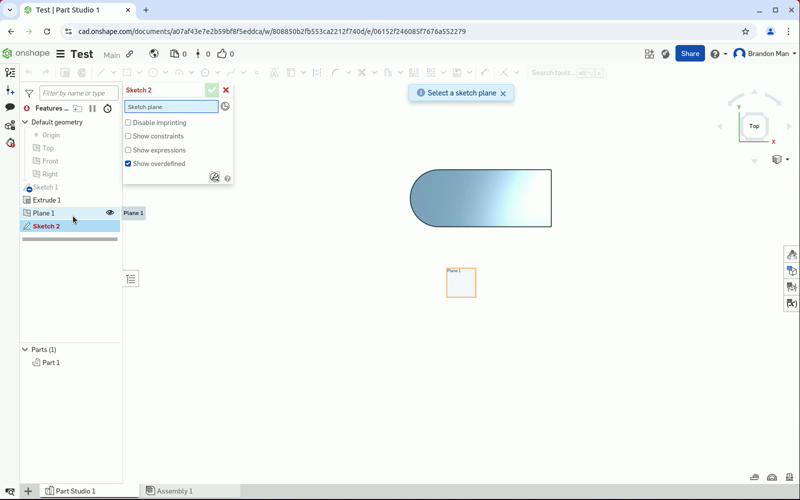
click(73, 215)
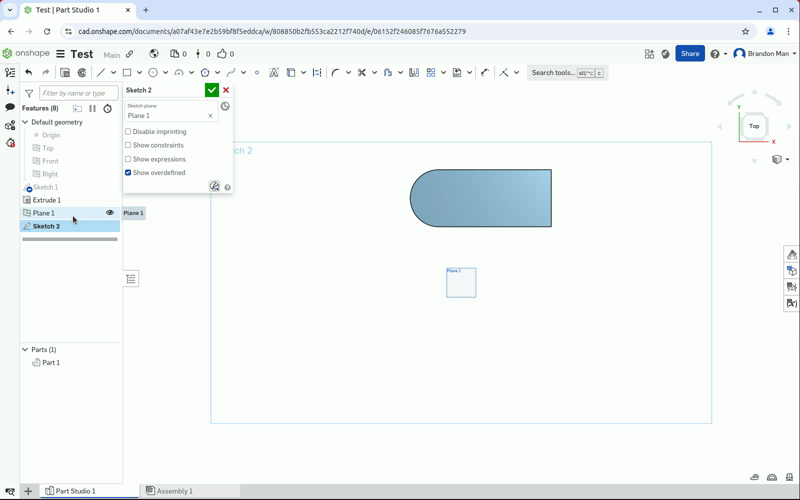
mouse_move(73, 352)
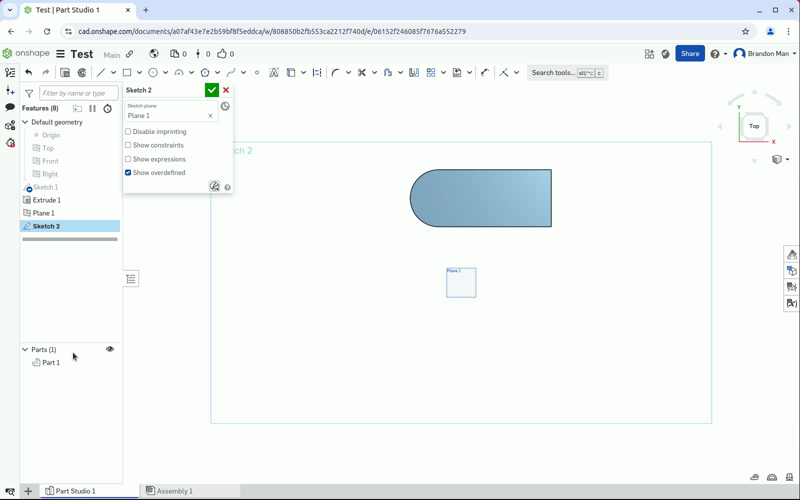
key(y)
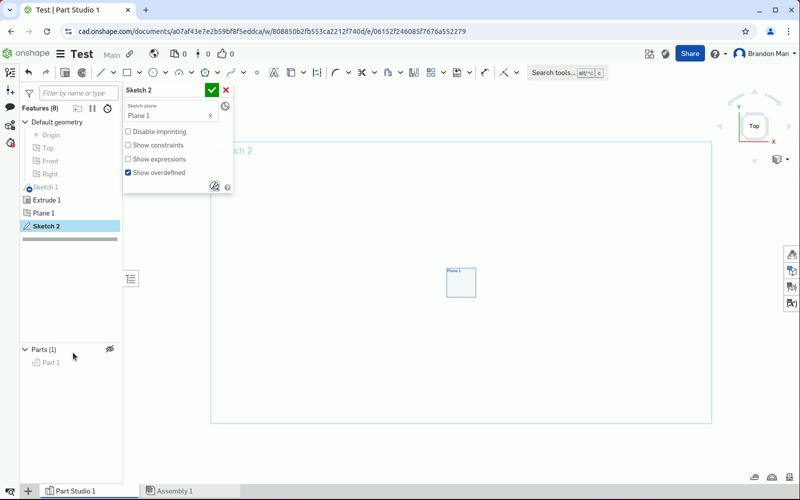
key(l)
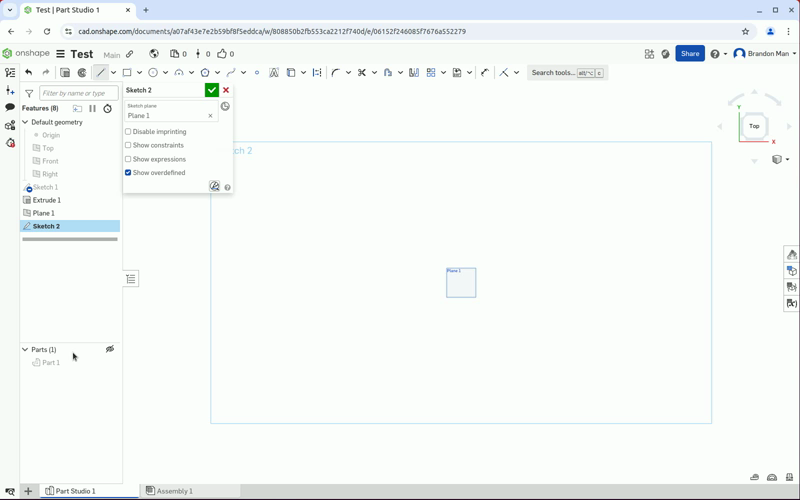
key_down(shift)
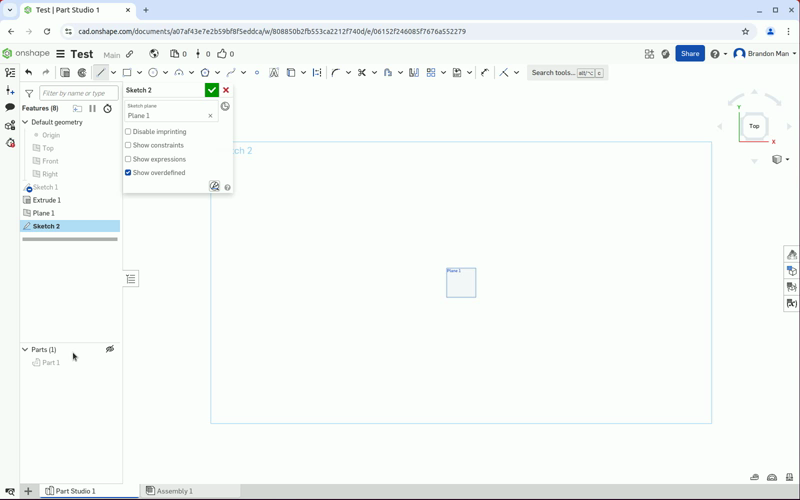
mouse_move(438, 216)
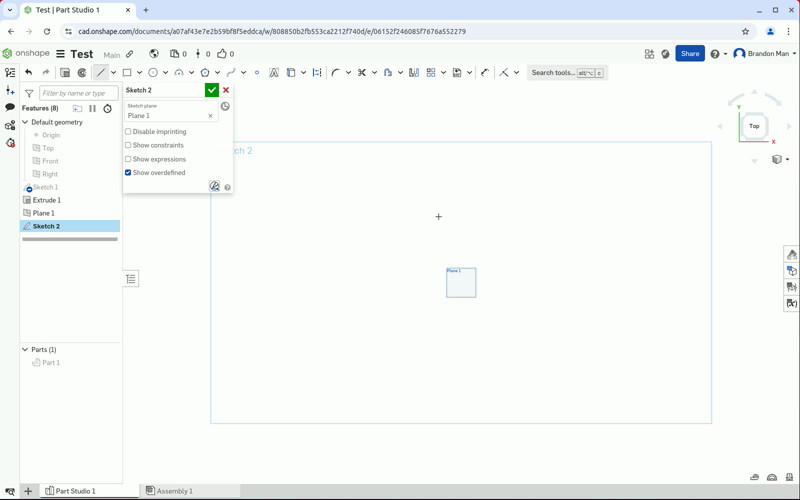
click(438, 216)
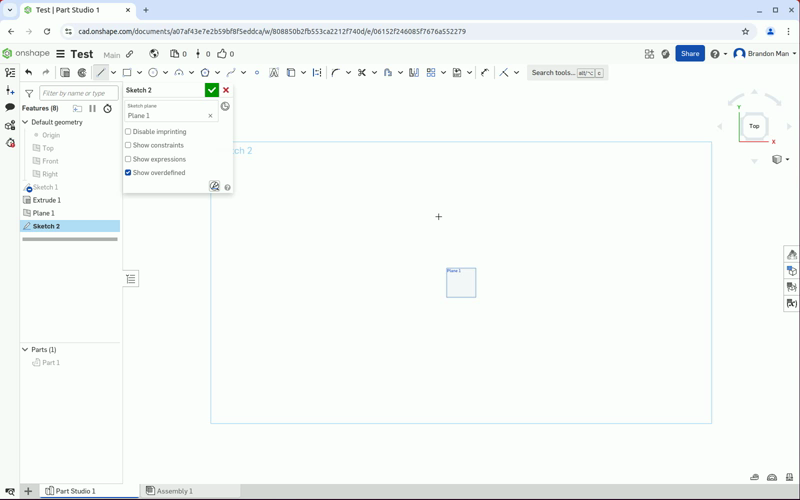
key_up(shift)
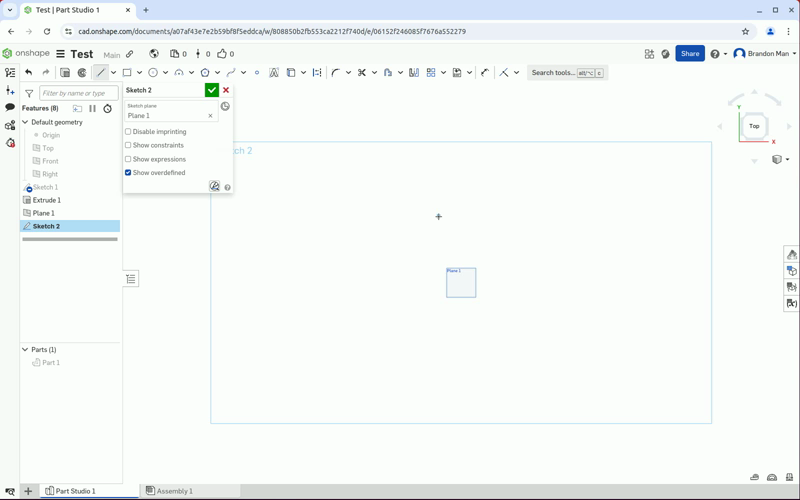
key_down(shift)
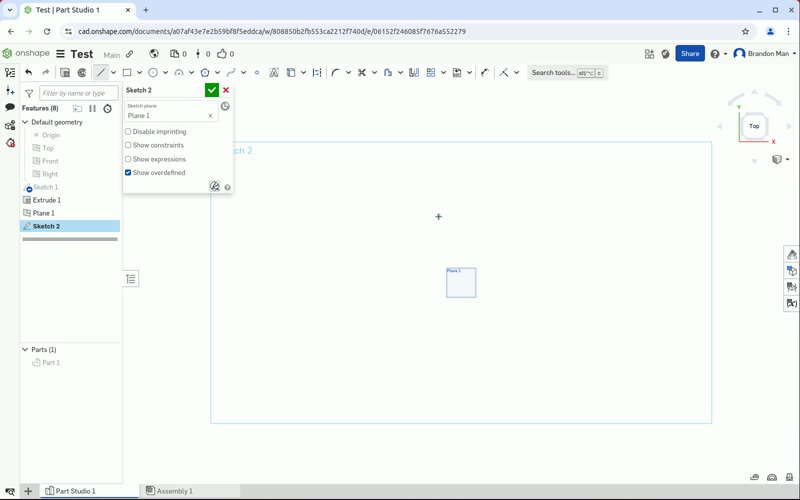
mouse_move(540, 216)
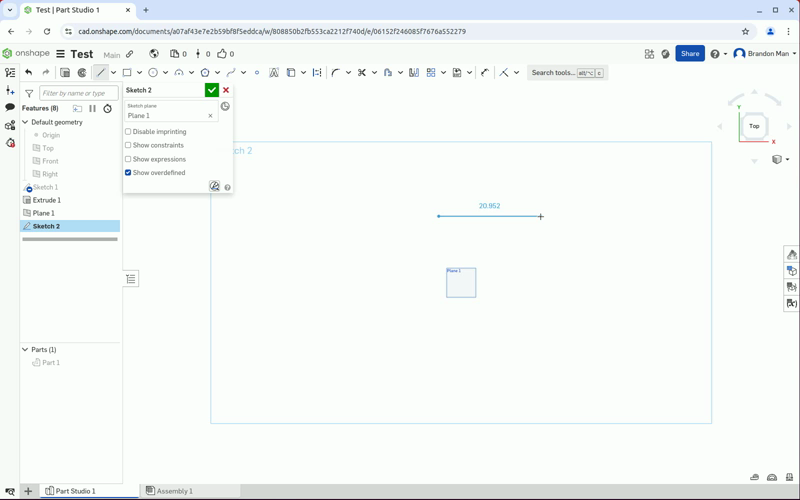
click(540, 216)
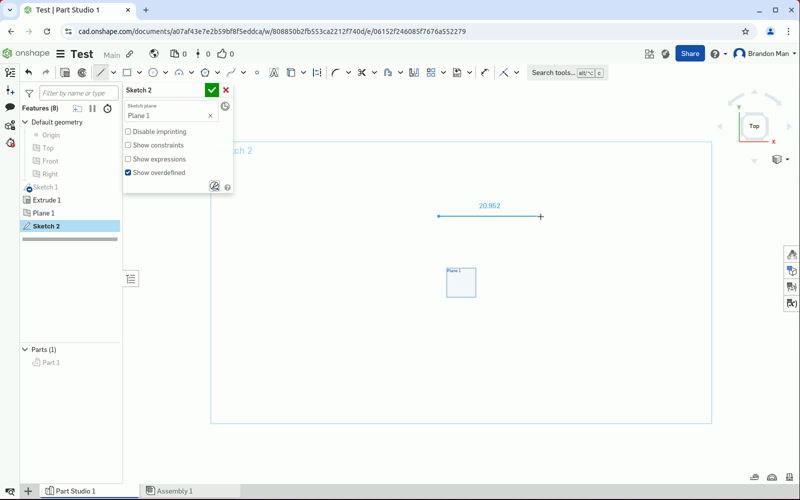
key_up(shift)
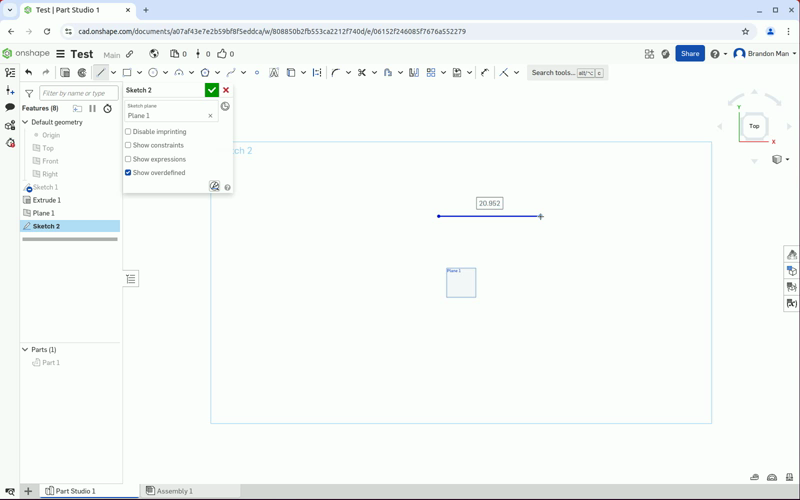
key_down(shift)
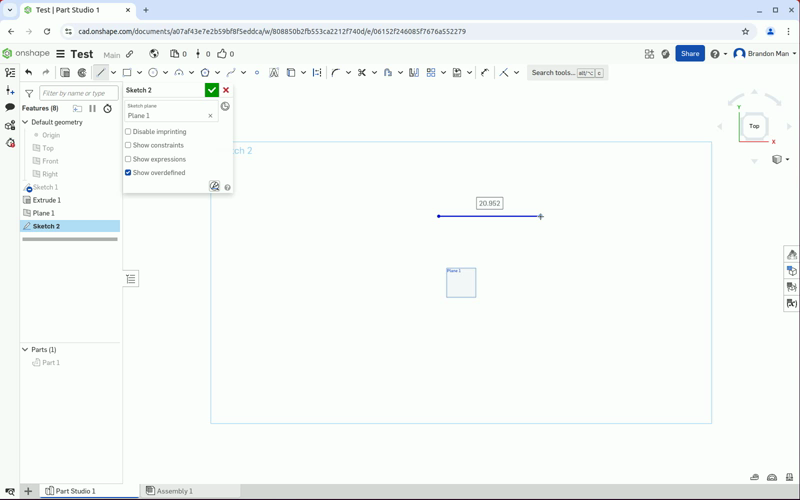
mouse_move(570, 216)
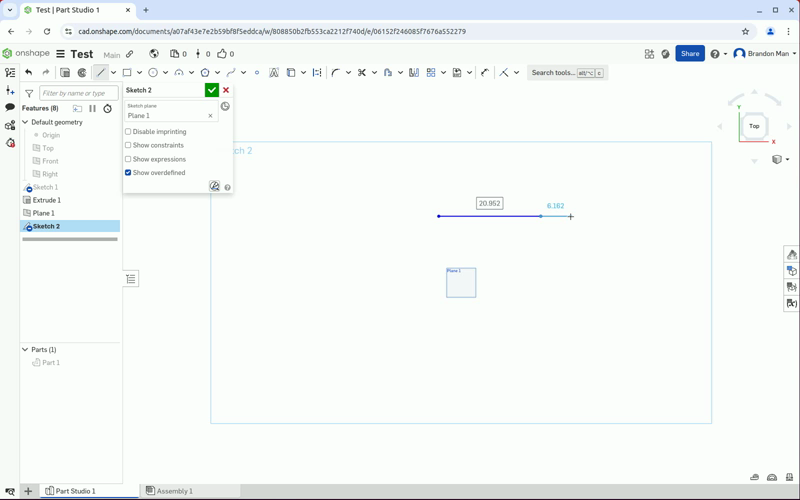
mouse_move(540, 180)
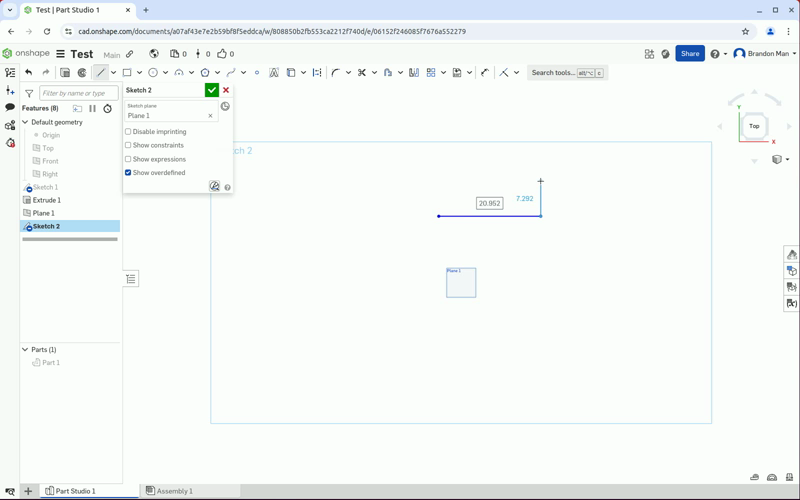
click(540, 180)
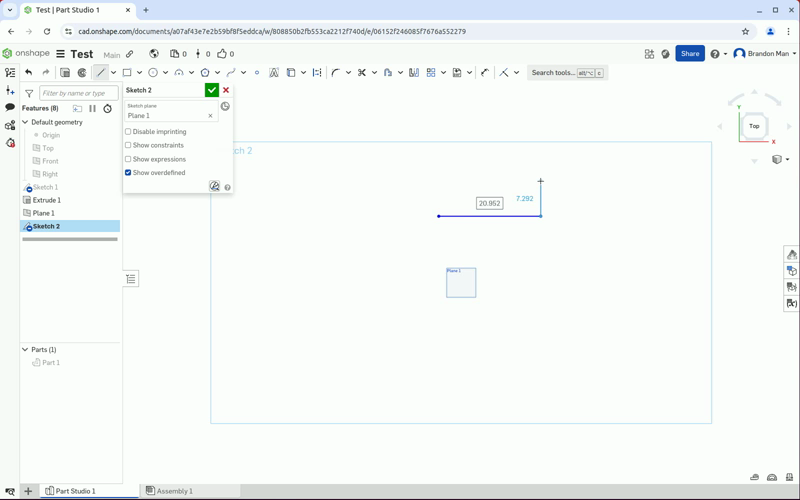
key_up(shift)
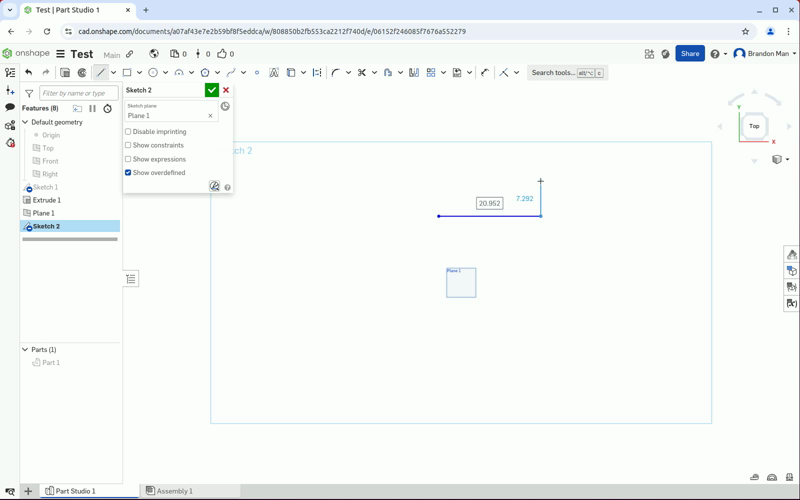
key_down(shift)
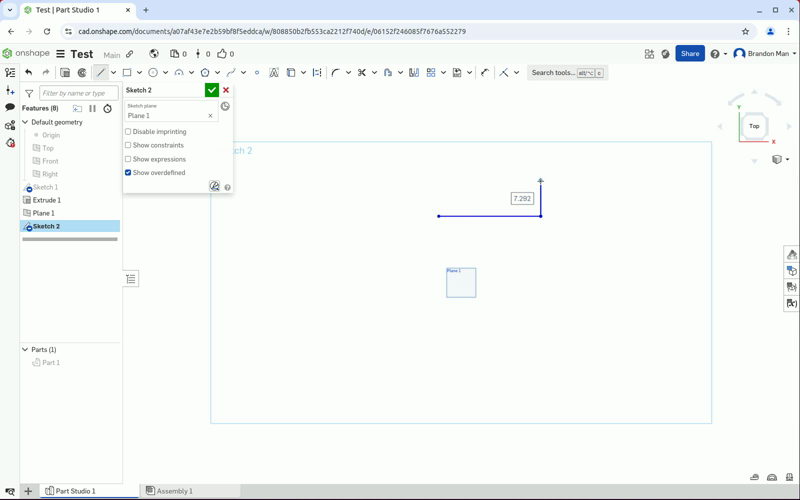
mouse_move(438, 180)
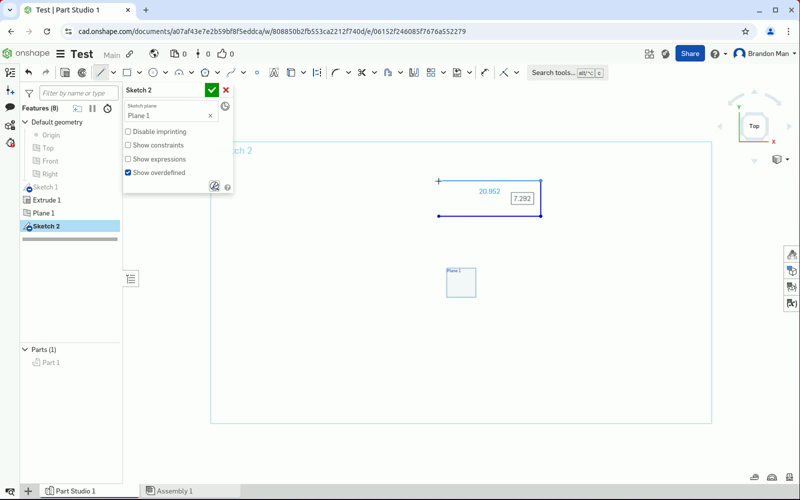
click(438, 180)
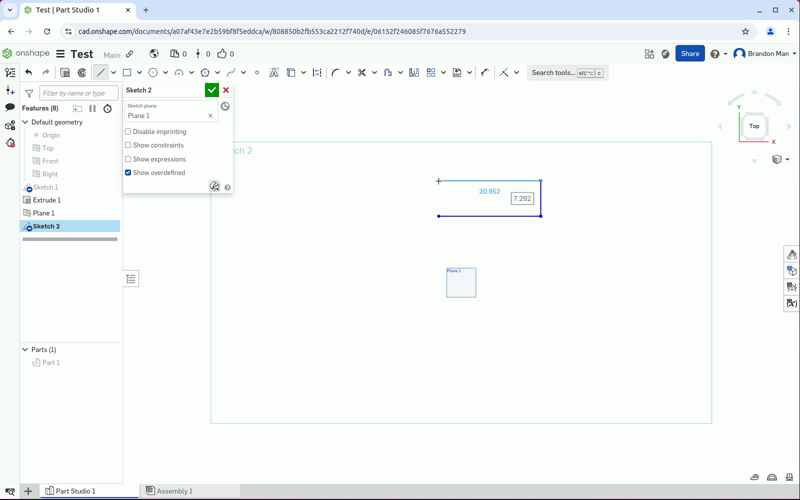
key_up(shift)
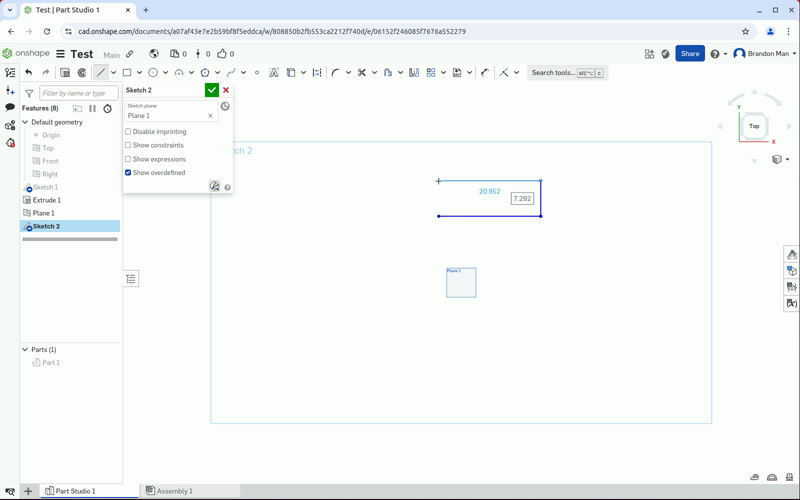
mouse_move(468, 180)
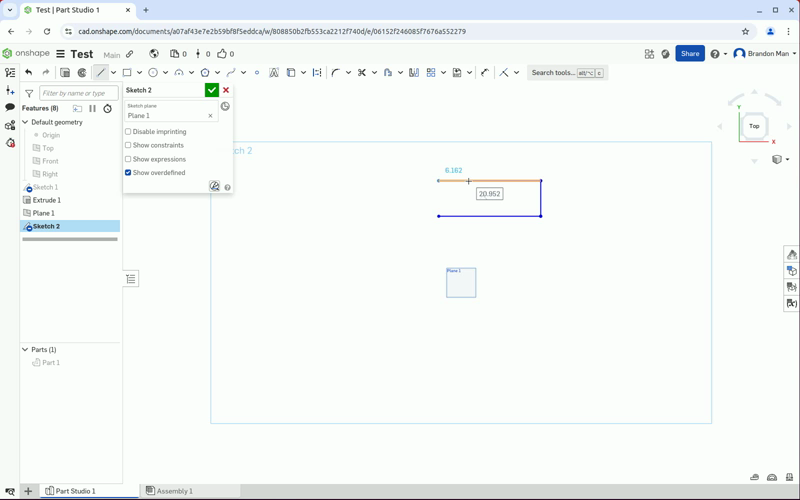
key_down(shift)
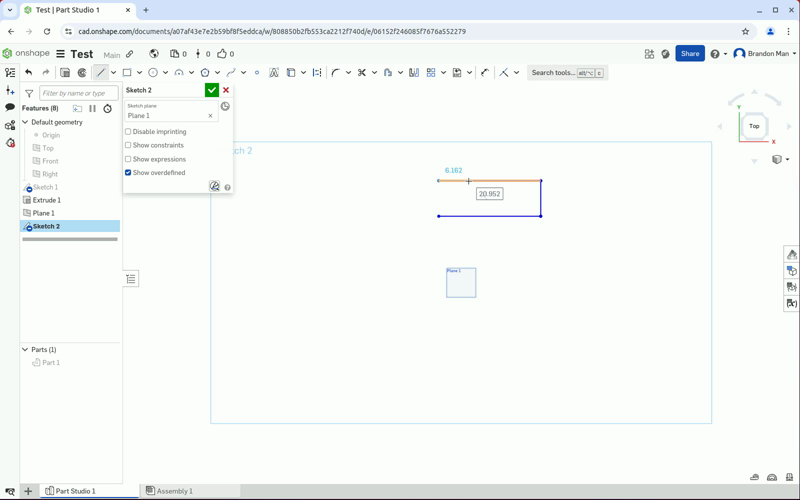
mouse_move(438, 216)
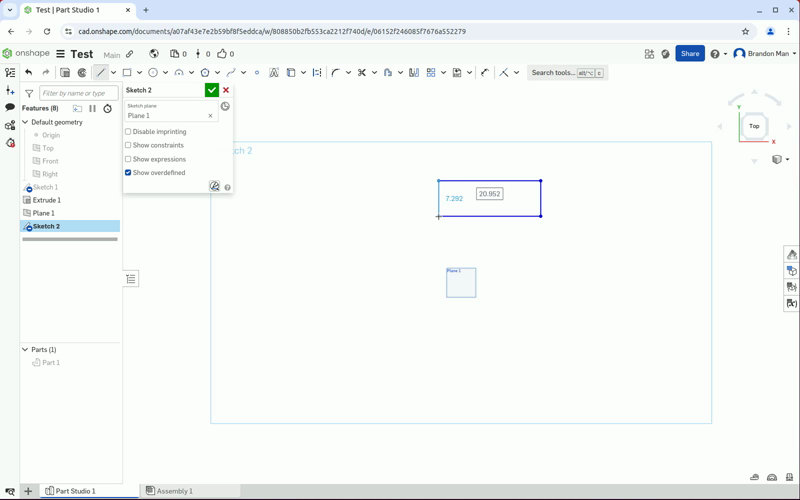
key_up(shift)
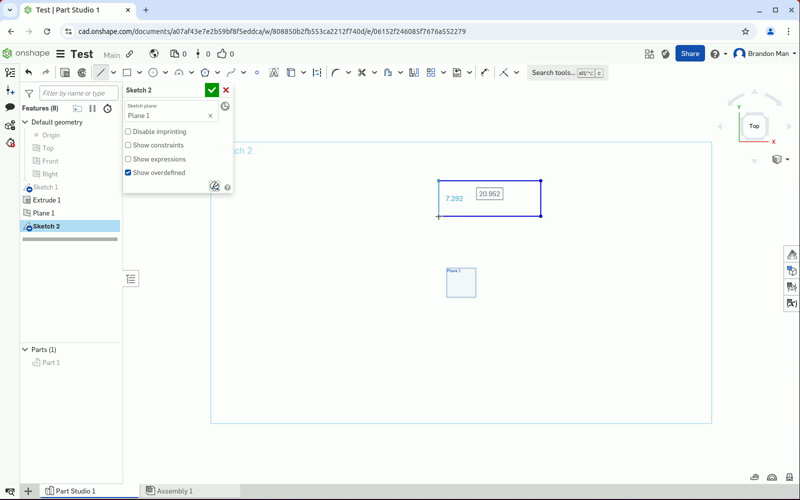
click(438, 216)
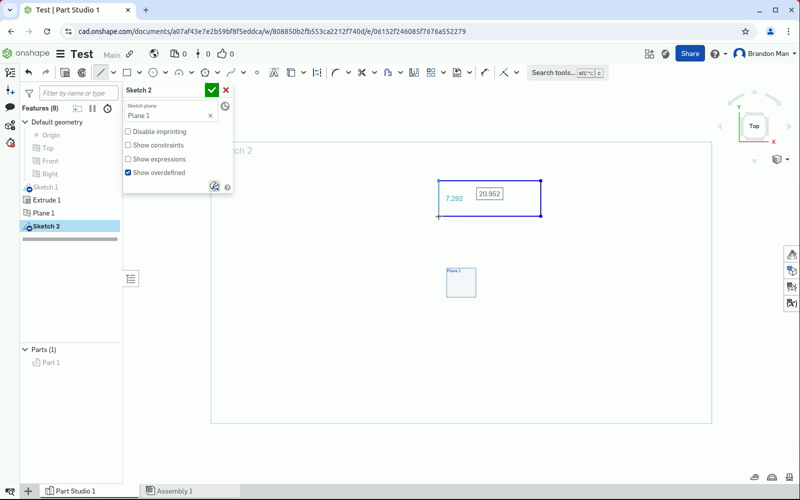
key(esc)
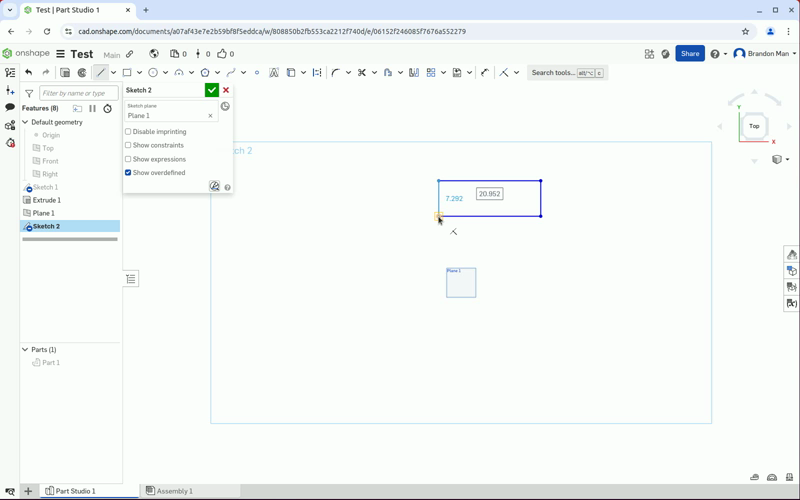
mouse_move(454, 213)
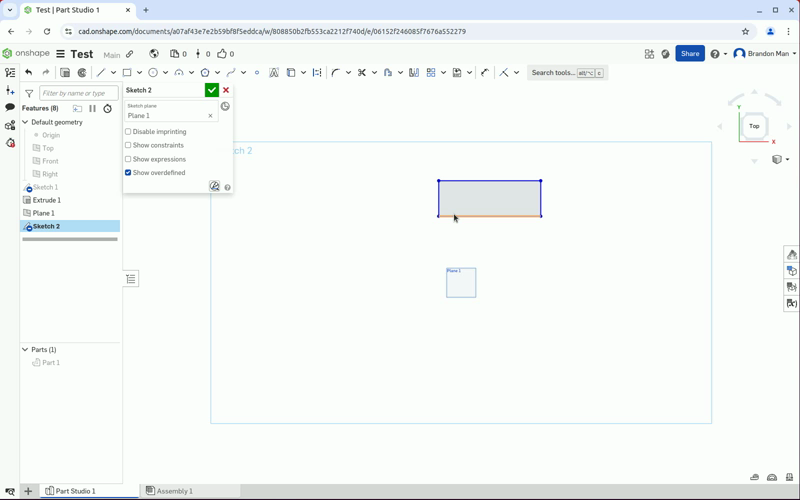
click(454, 213)
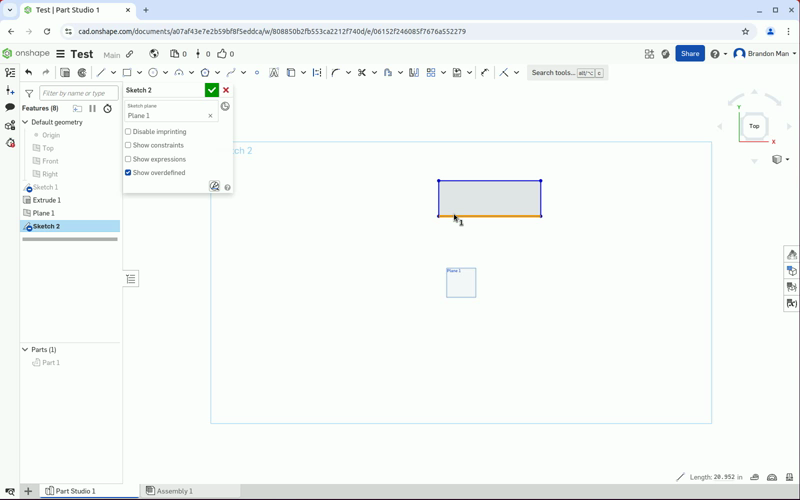
mouse_move(73, 352)
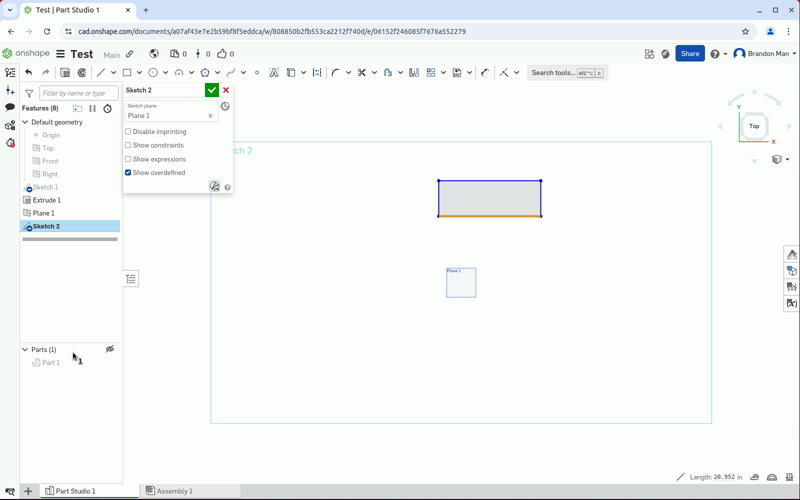
key(shift+y)
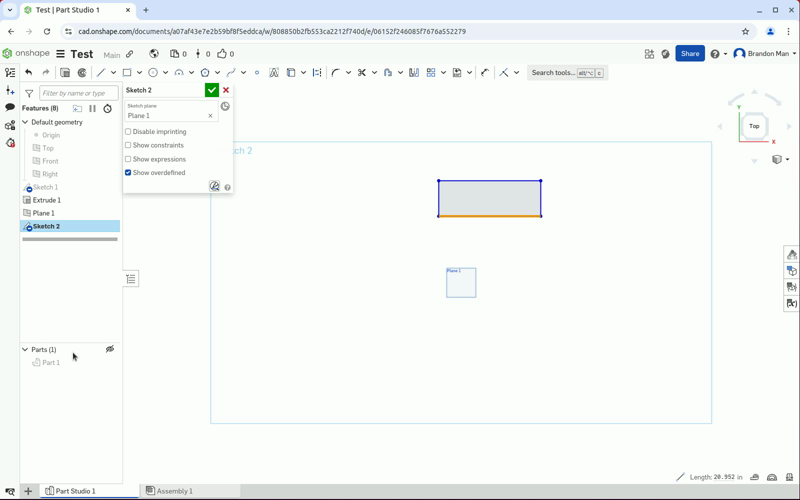
key(shift+e)
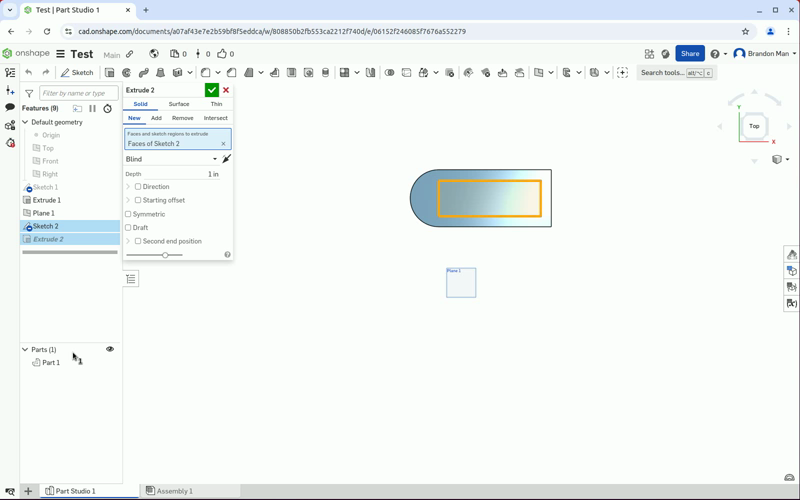
mouse_move(143, 106)
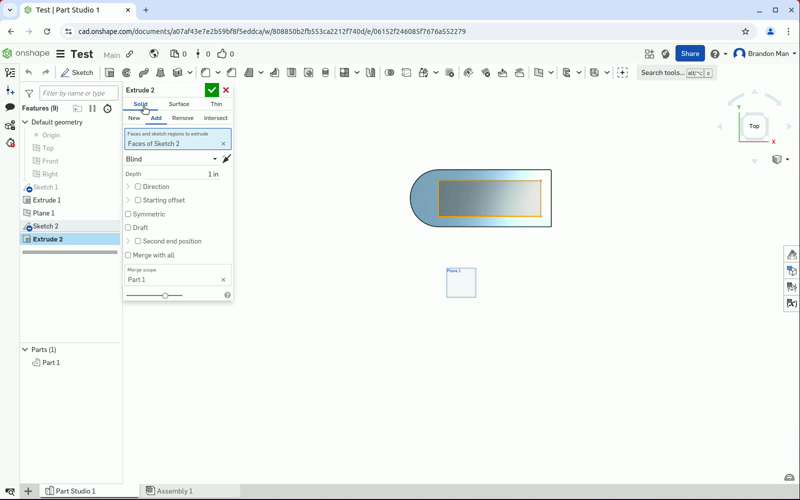
click(143, 106)
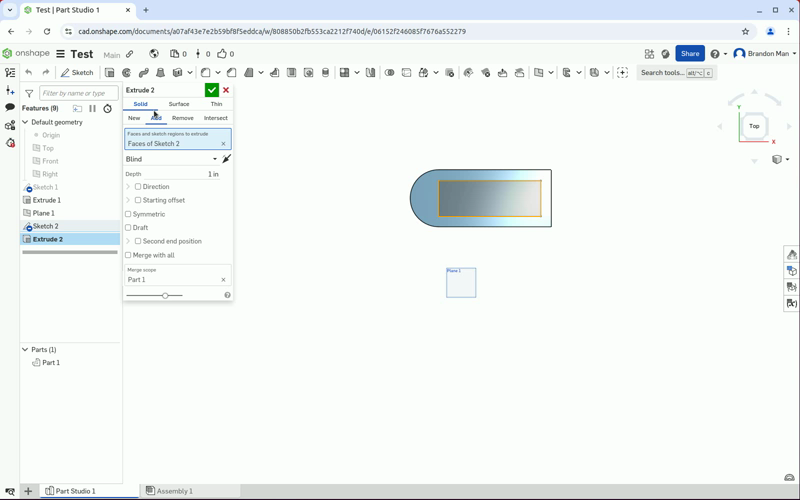
mouse_move(186, 120)
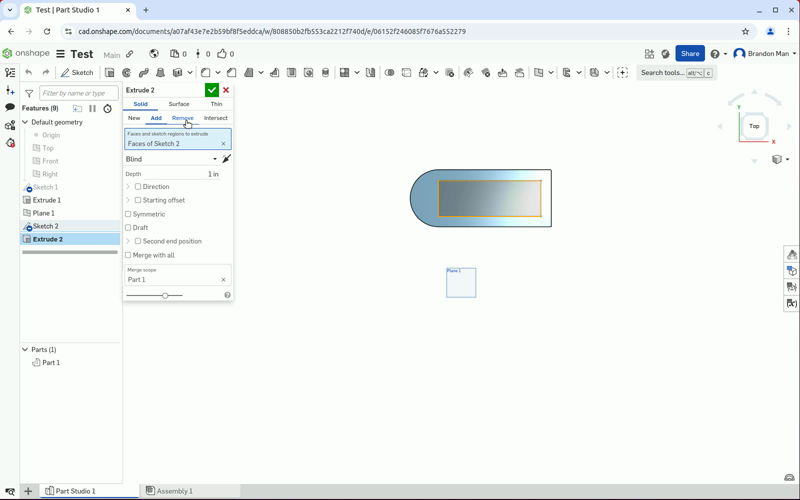
click(186, 120)
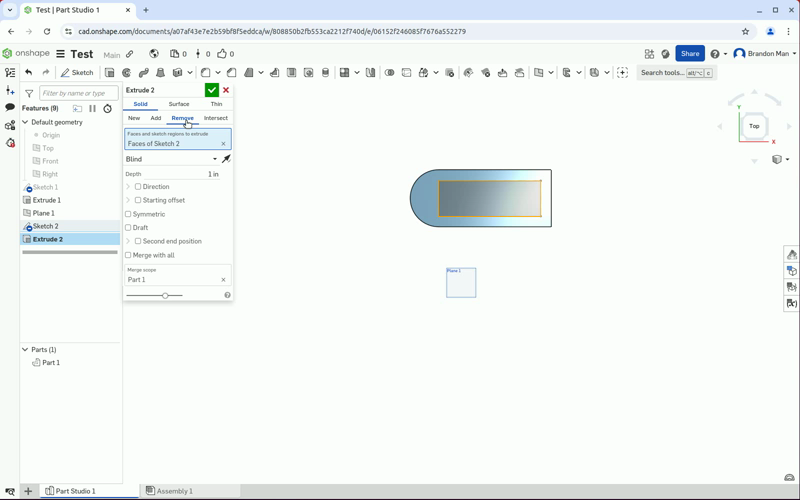
key(tab, 4)
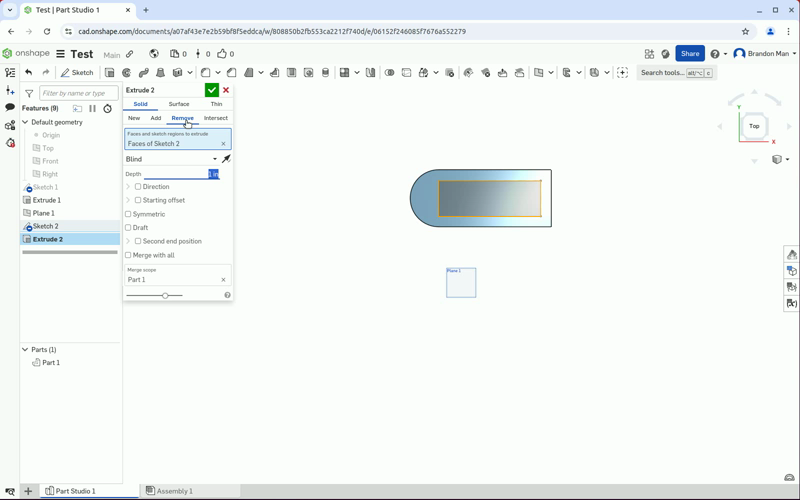
text(1.444)
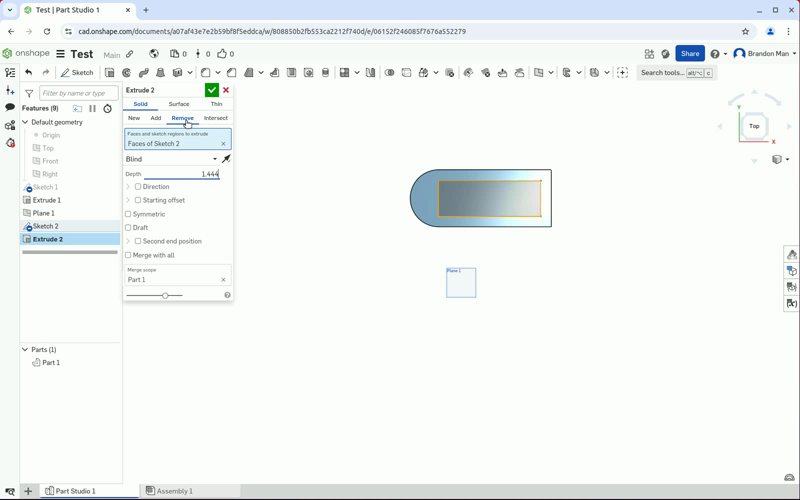
key(tab, 6)
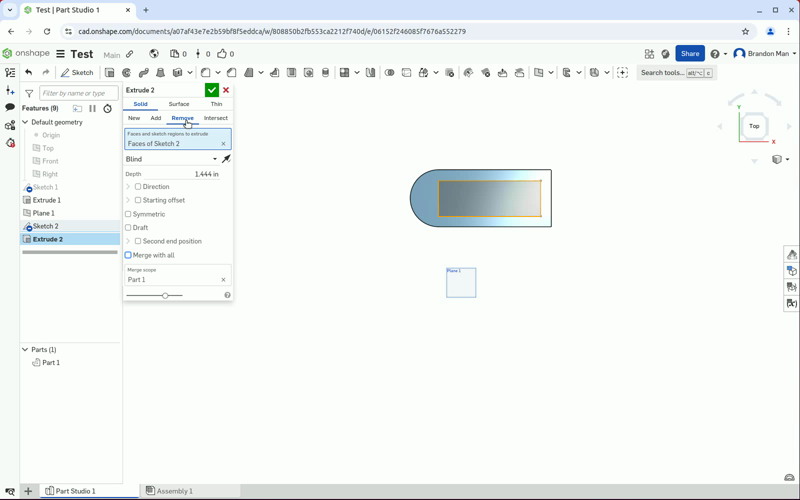
key(space)
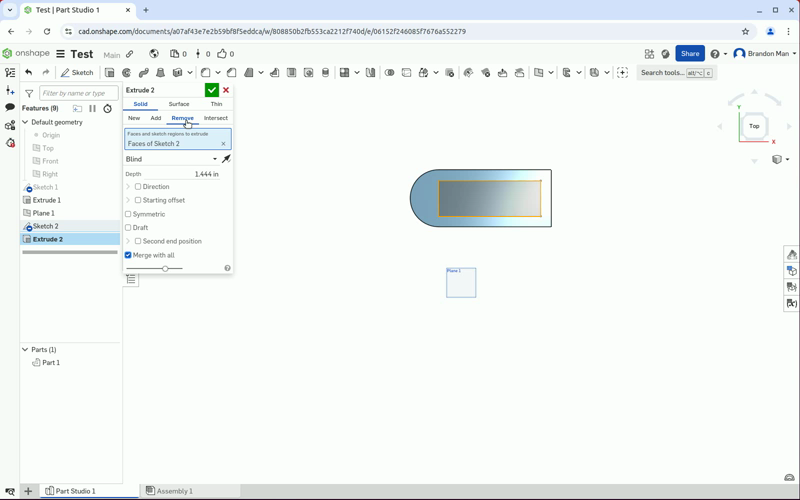
key(enter)
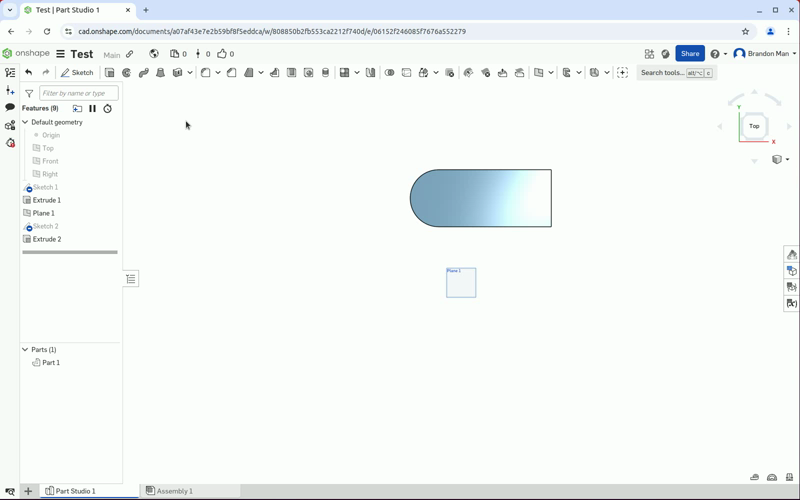
key(shift+h)
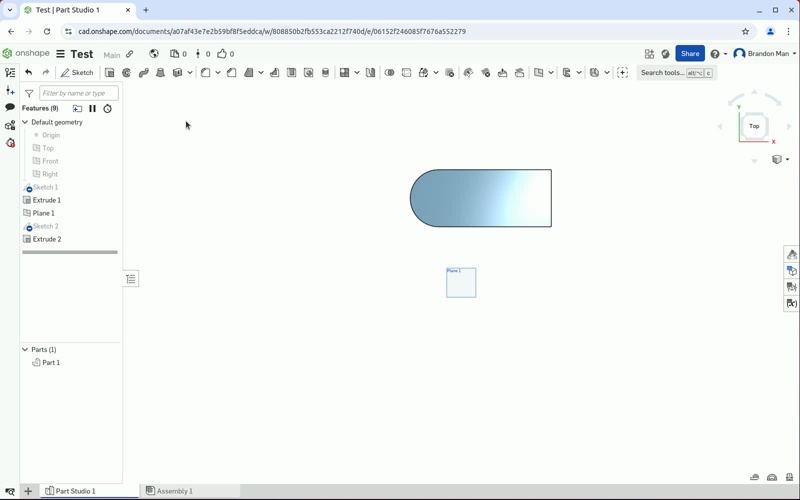
key(shift+h)
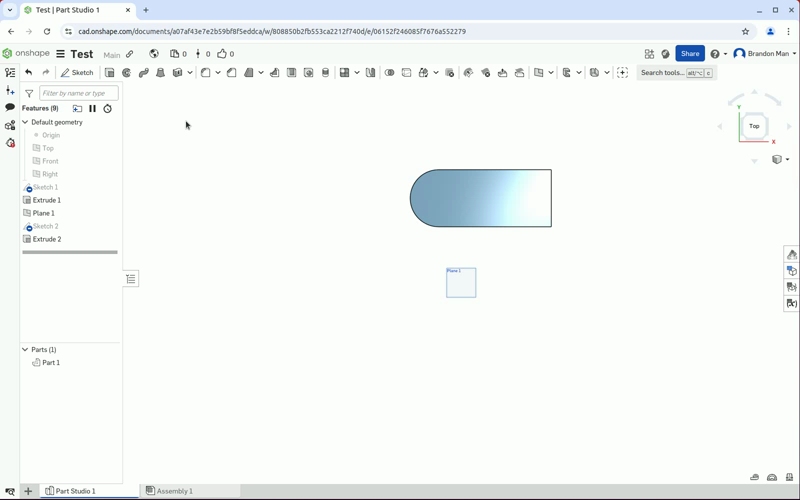
mouse_move(73, 189)
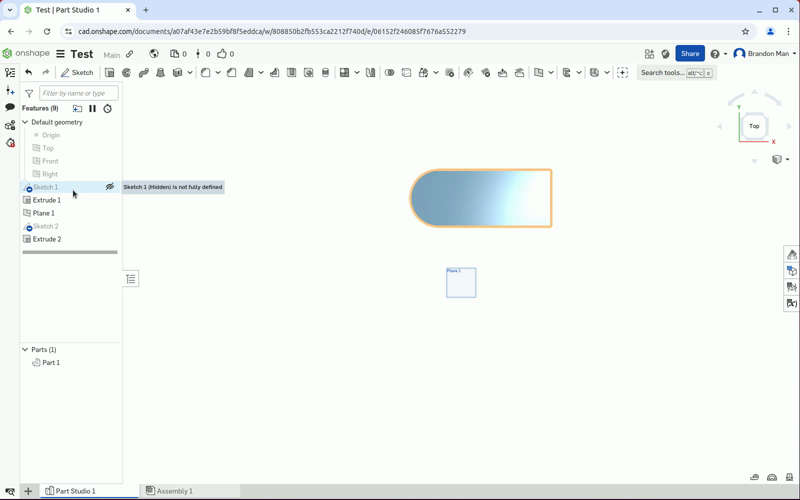
click(73, 189)
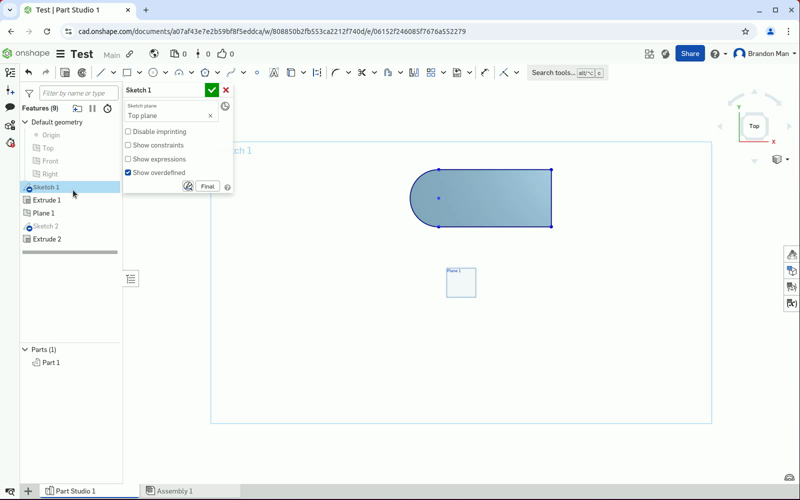
mouse_move(229, 92)
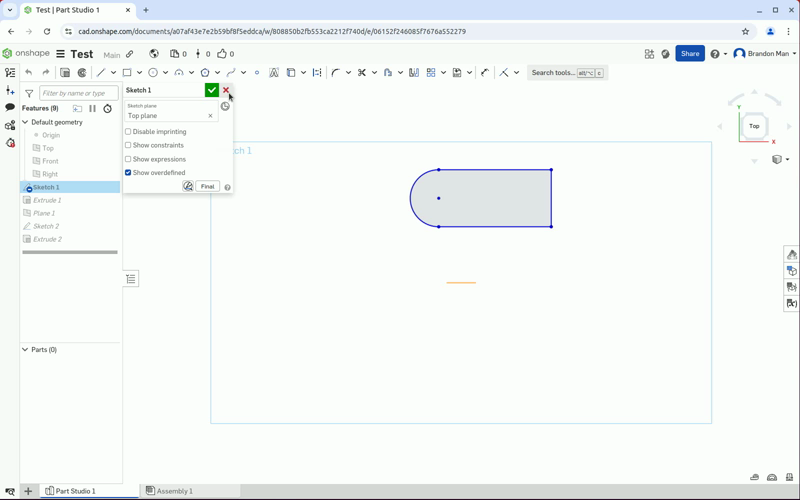
click(229, 92)
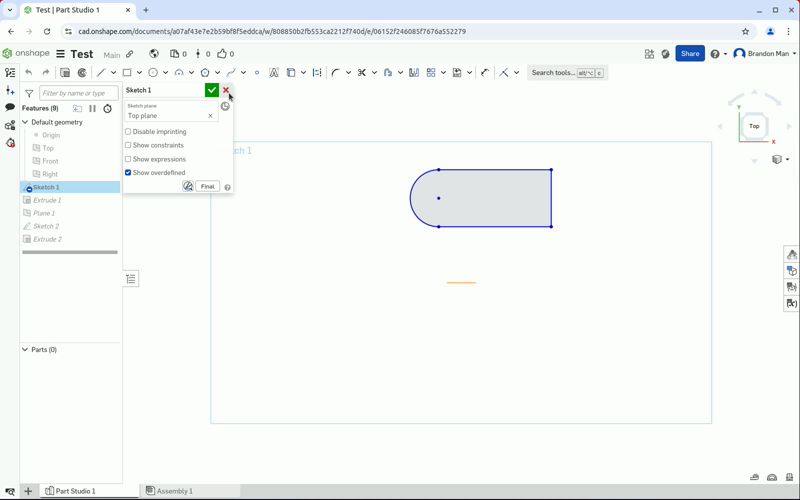
key(shift+s)
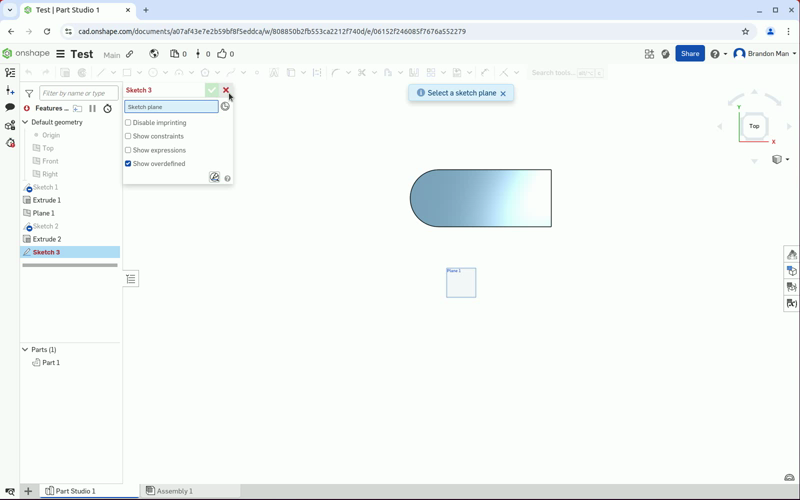
mouse_move(73, 215)
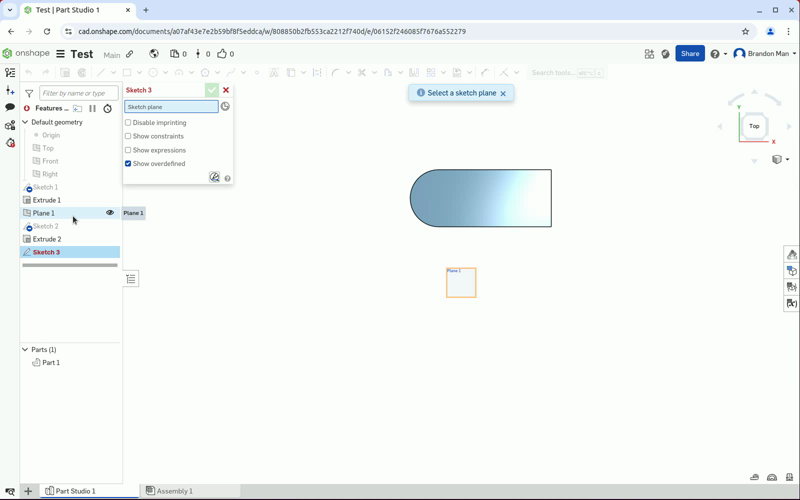
click(73, 215)
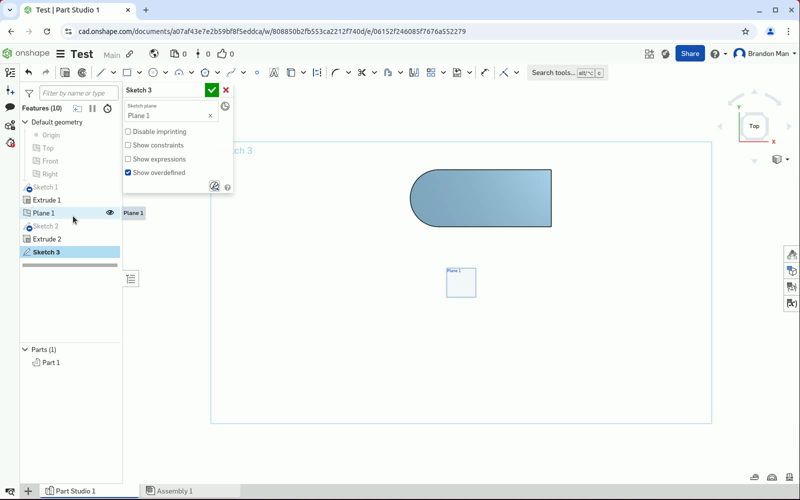
mouse_move(73, 352)
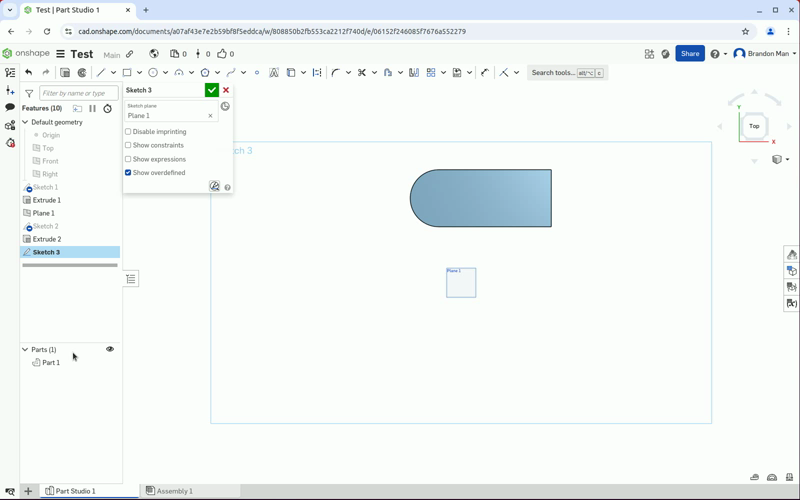
key(y)
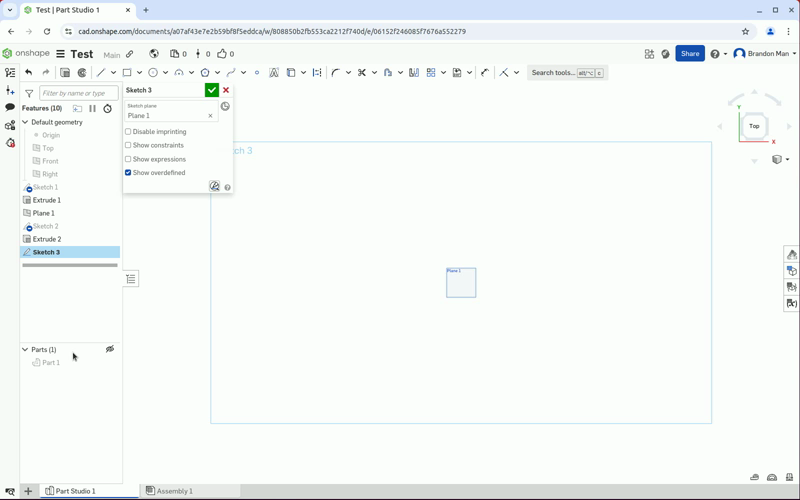
key(c)
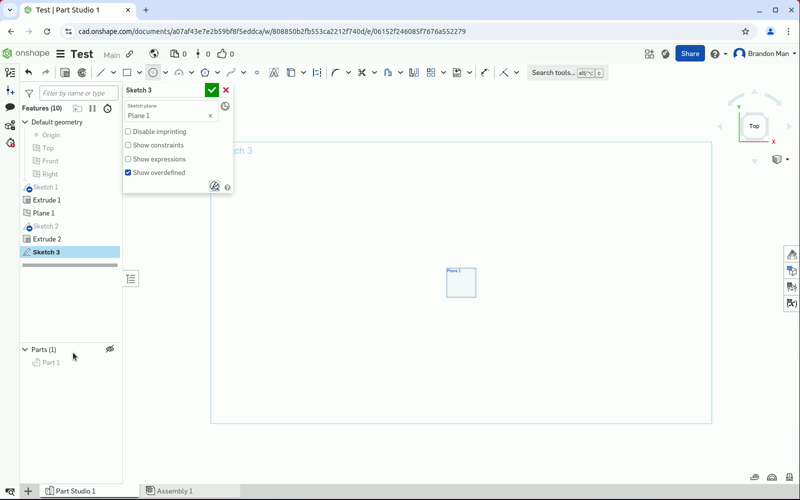
key_down(shift)
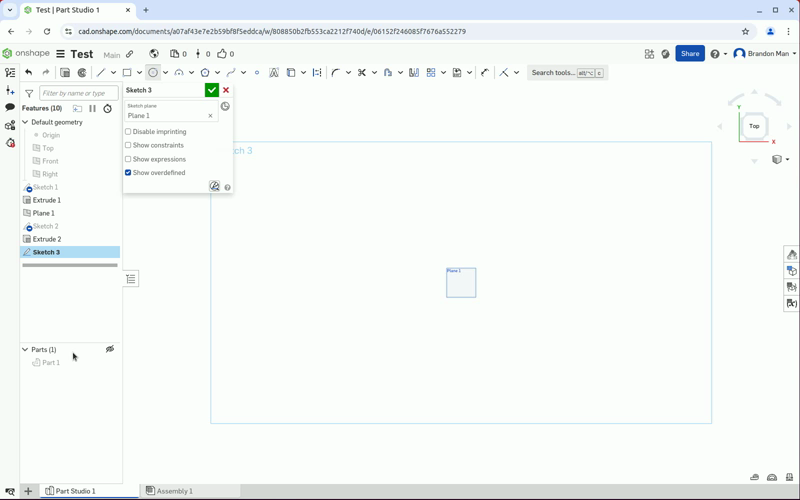
mouse_move(425, 198)
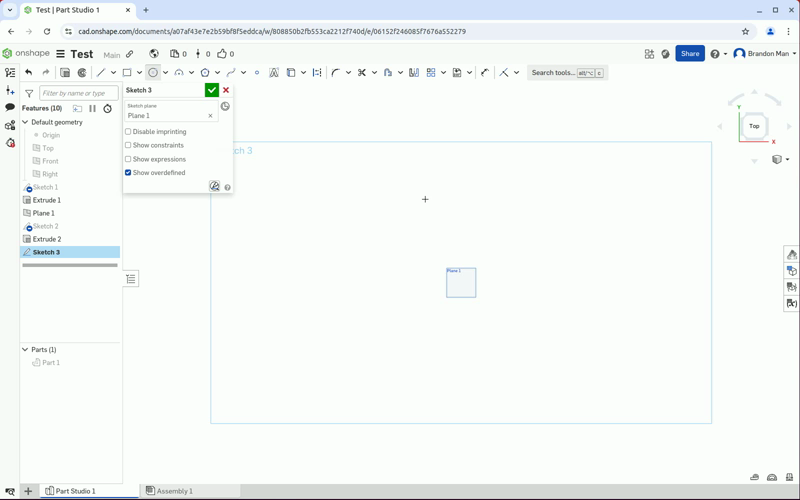
click(425, 198)
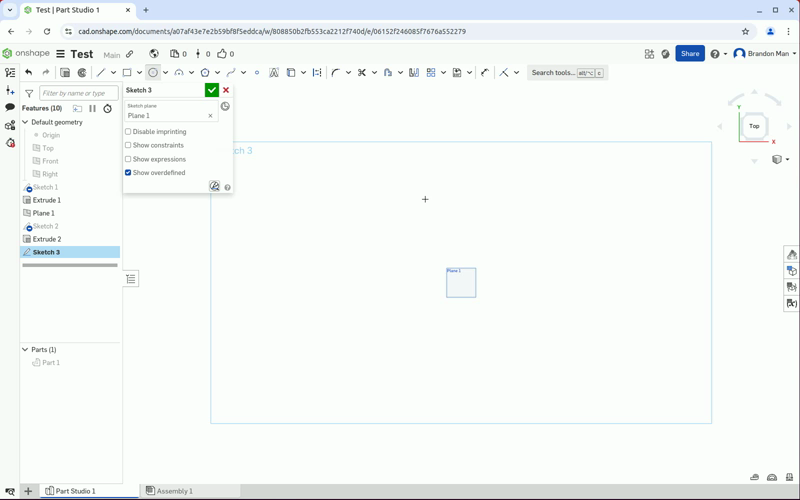
key_up(shift)
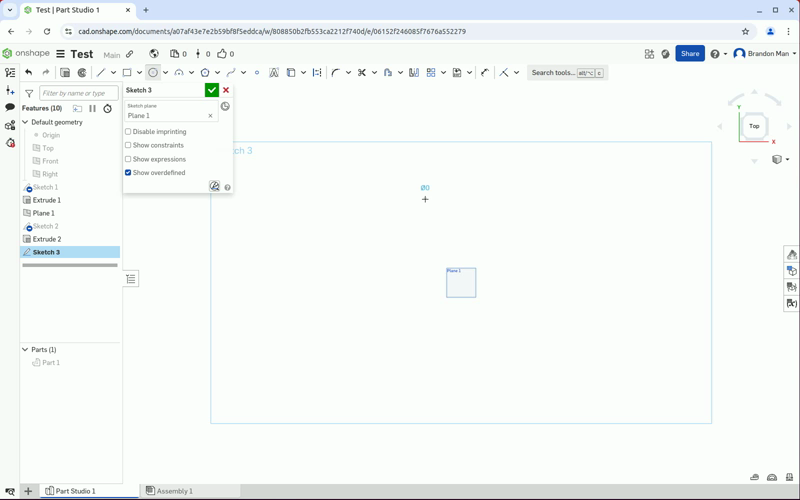
mouse_move(432, 198)
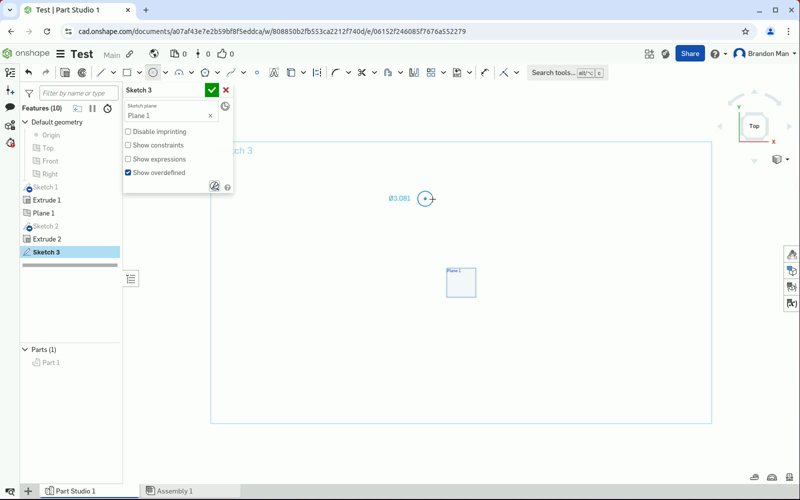
click(432, 198)
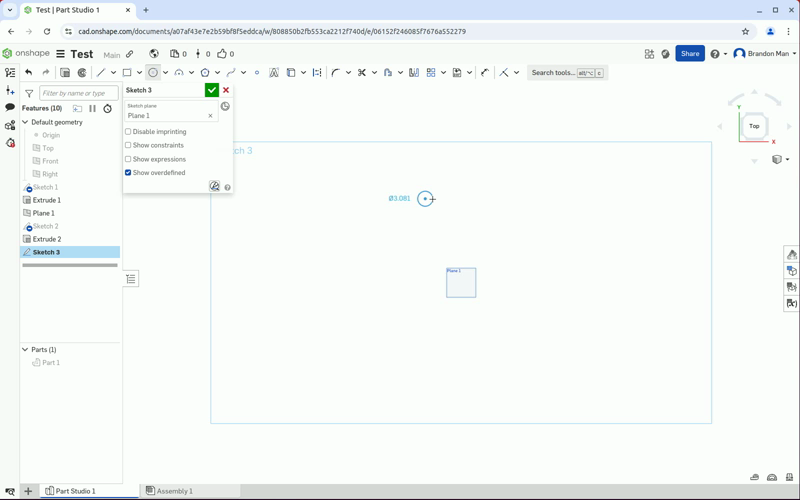
key(esc)
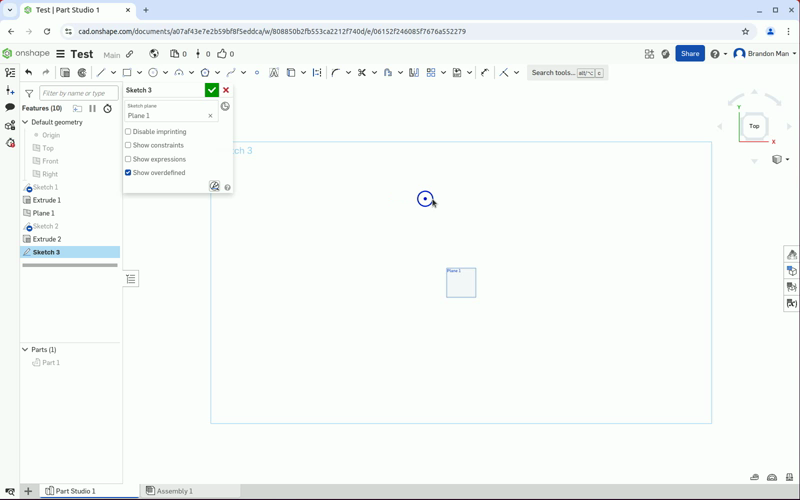
mouse_move(429, 203)
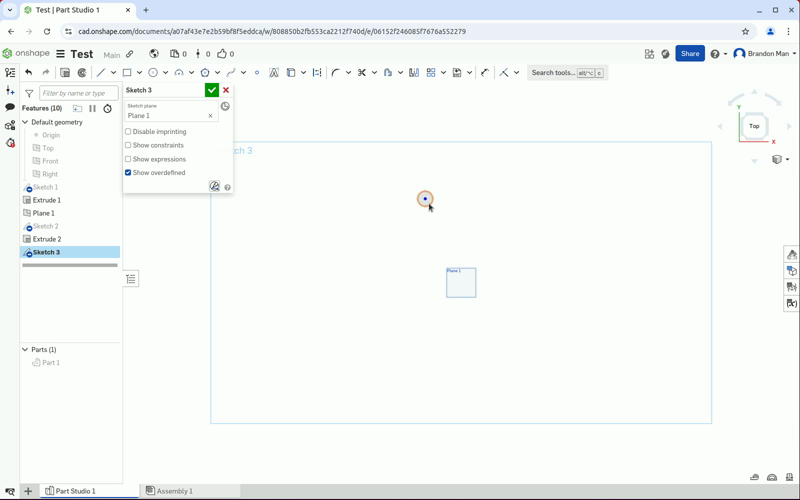
scroll(6)
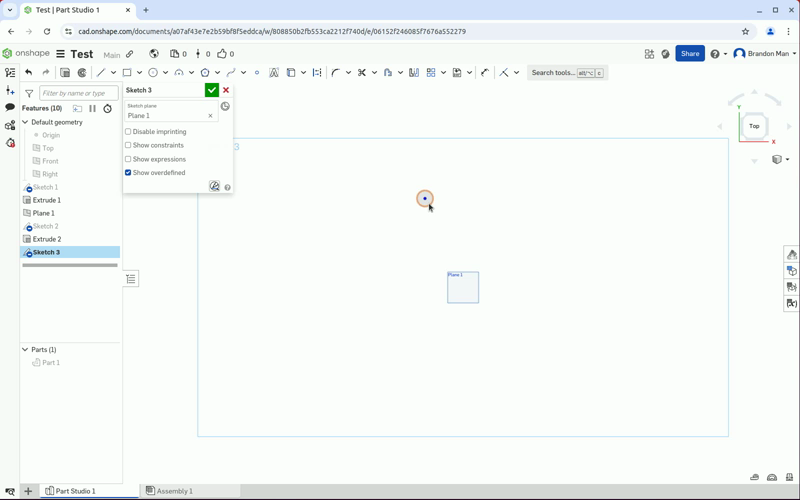
scroll(6)
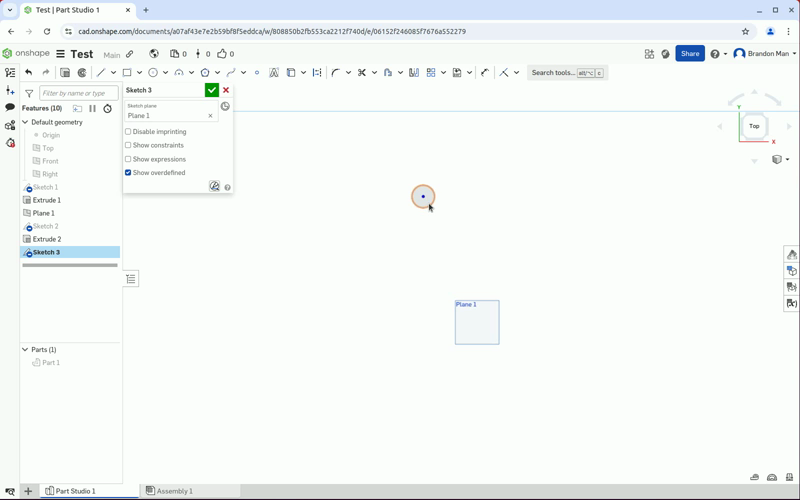
scroll(6)
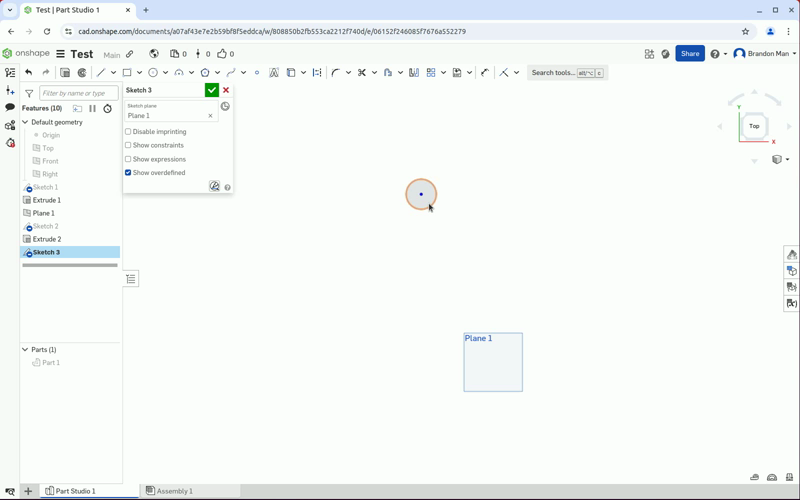
scroll(6)
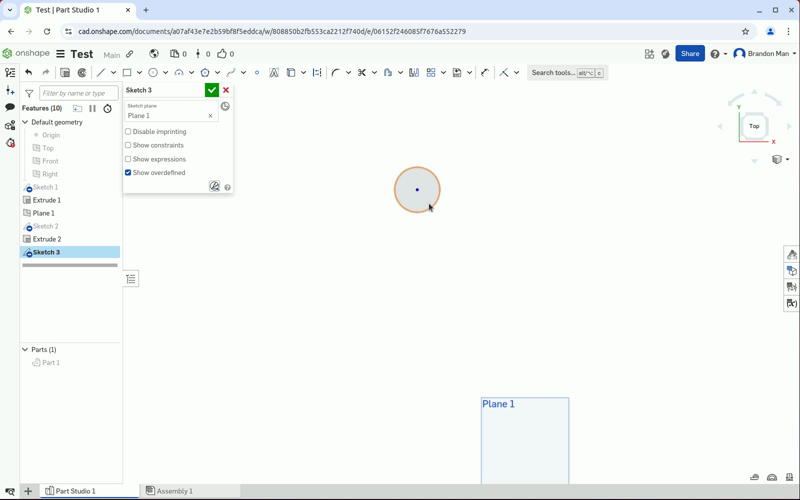
scroll(6)
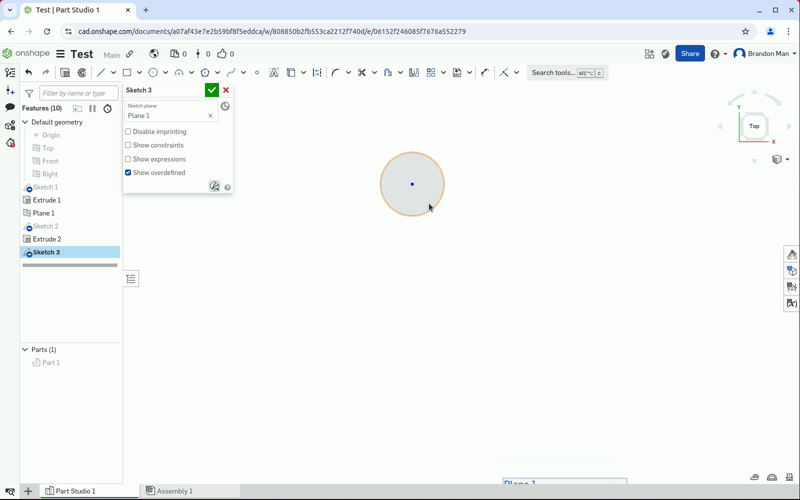
scroll(6)
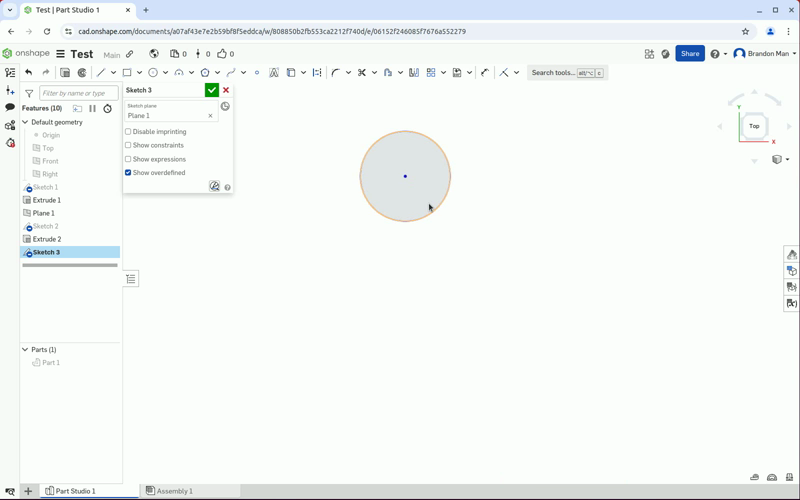
scroll(6)
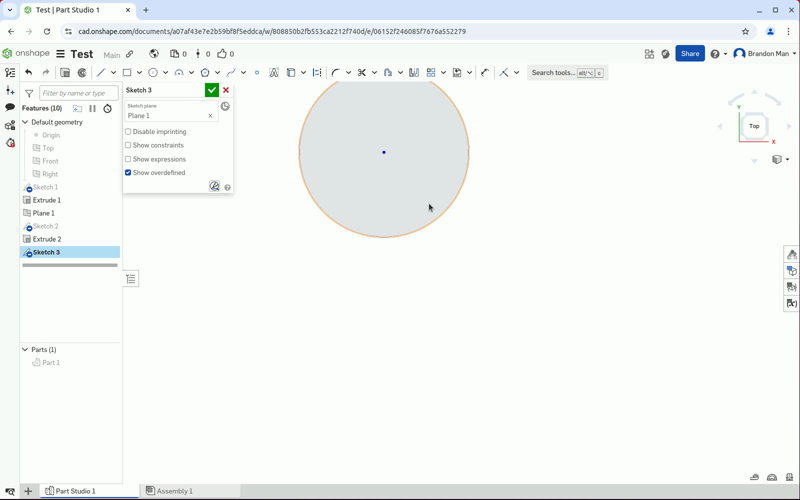
click(429, 203)
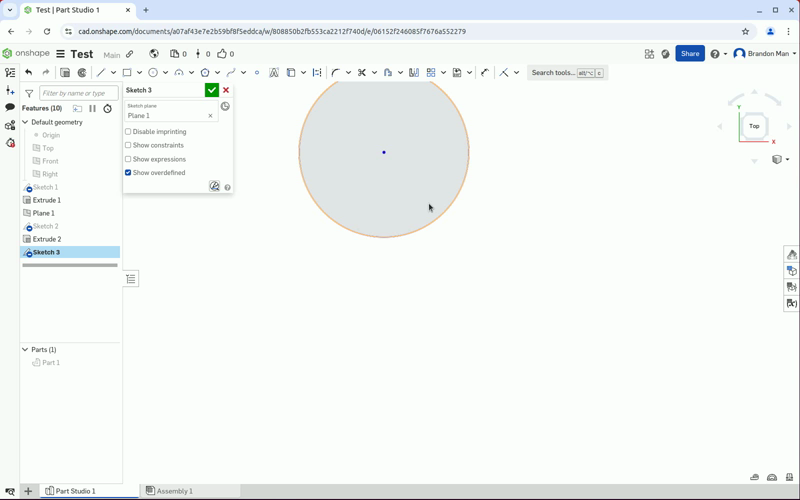
scroll(-6)
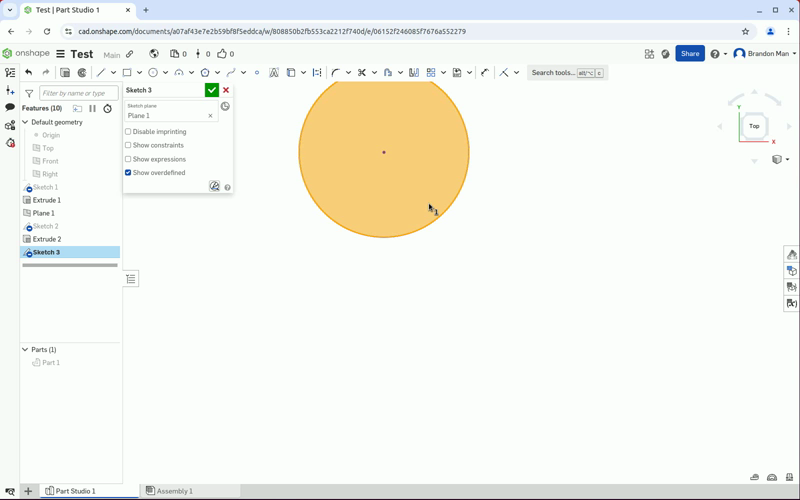
scroll(-6)
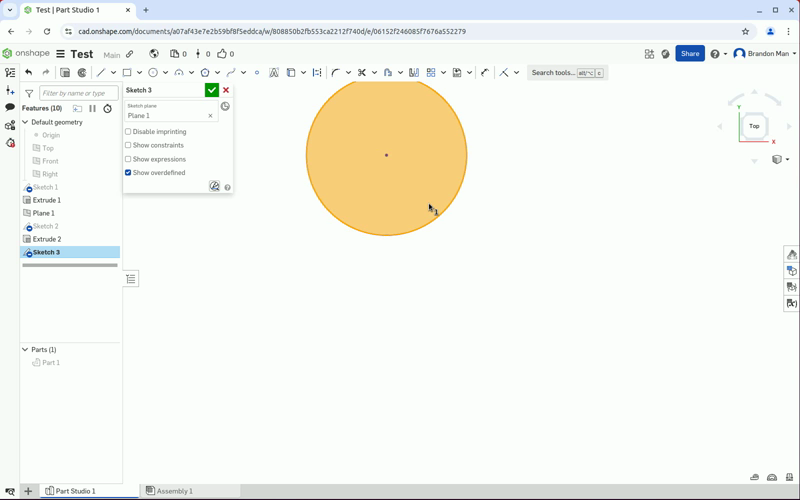
scroll(-6)
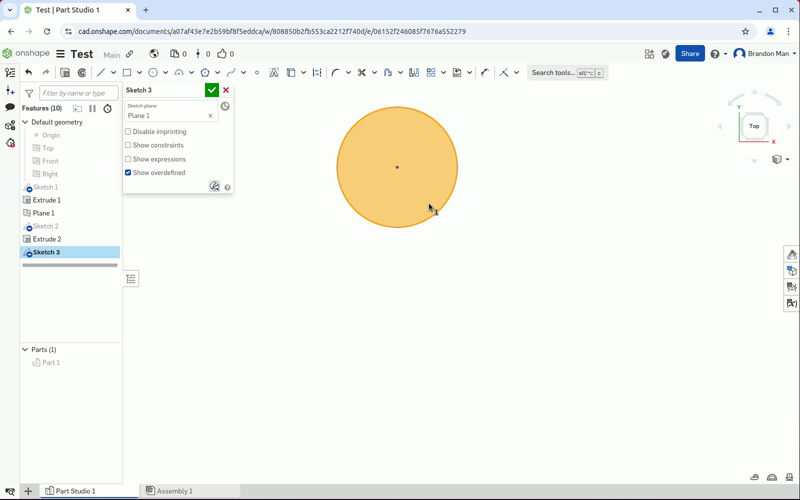
scroll(-6)
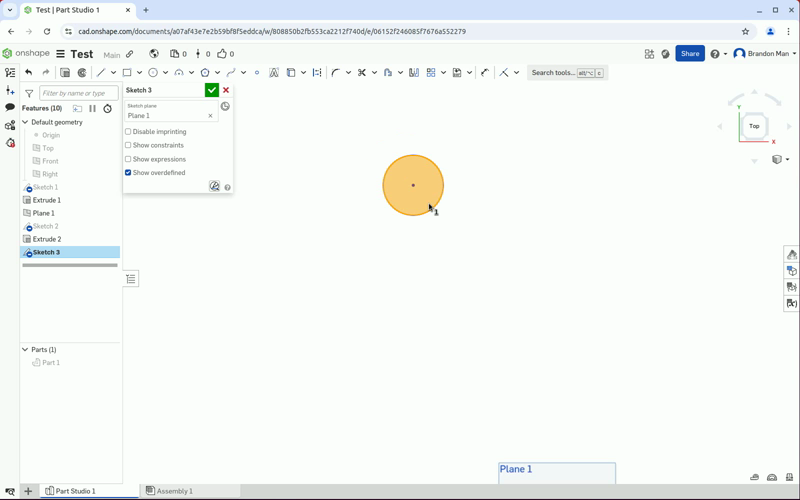
scroll(-6)
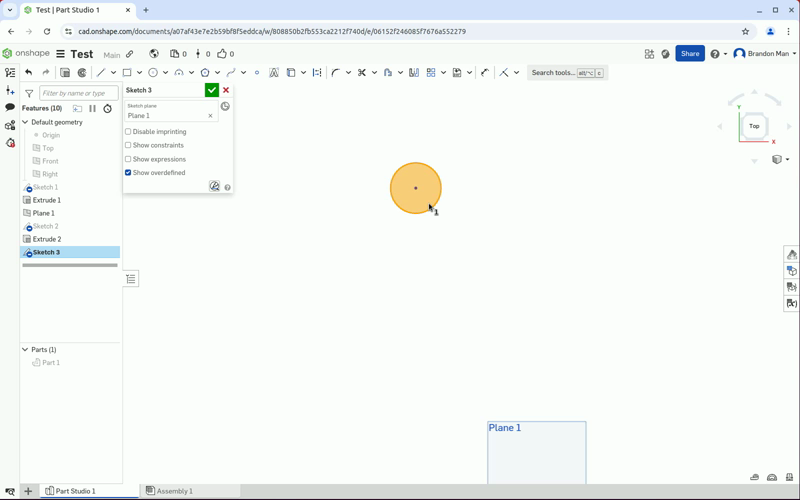
scroll(-6)
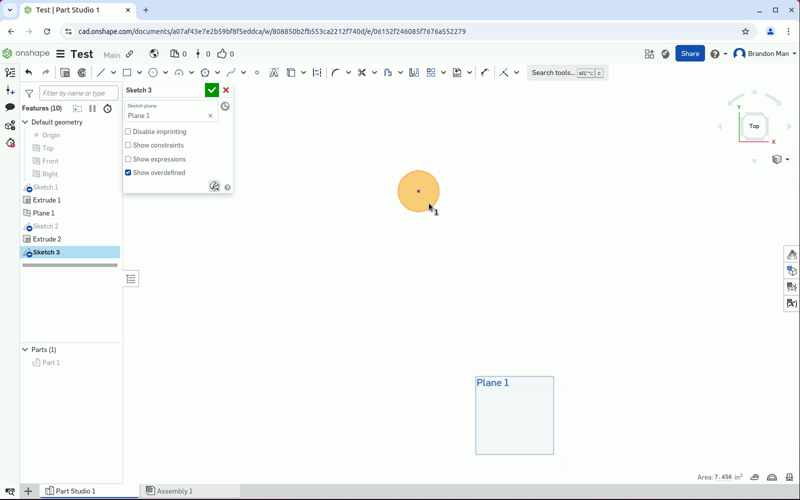
scroll(-6)
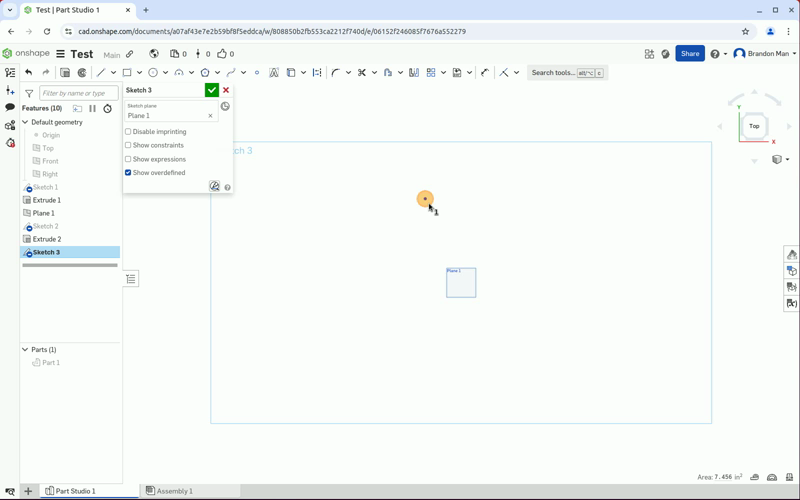
mouse_move(73, 352)
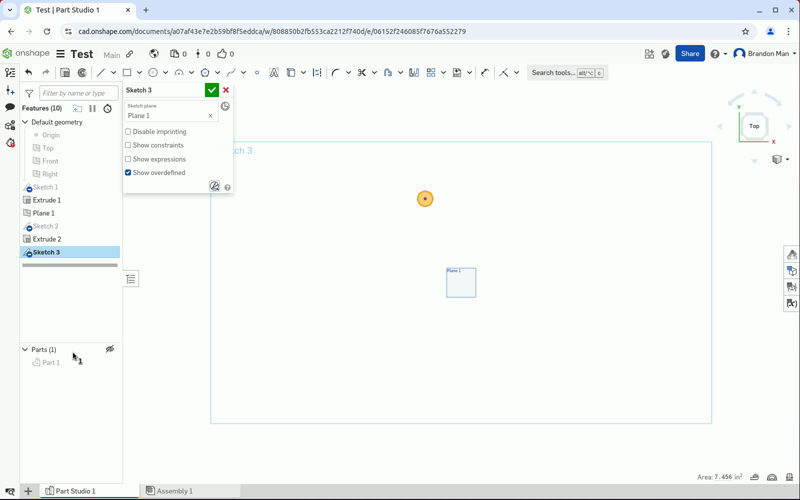
key(shift+y)
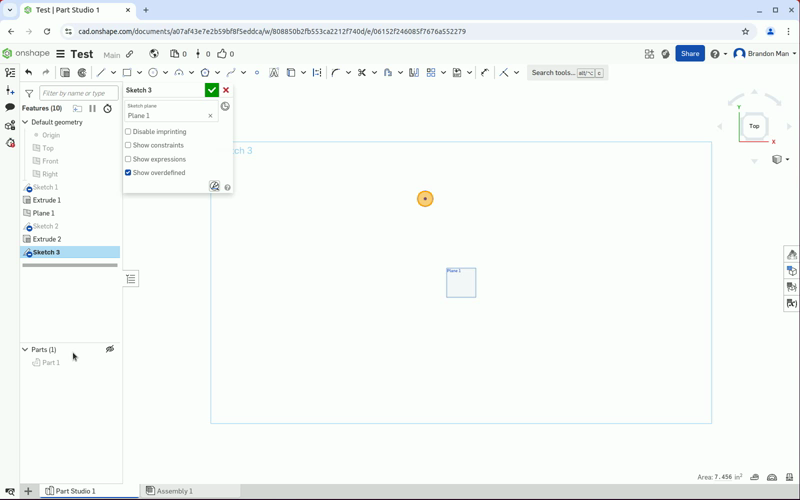
key(shift+e)
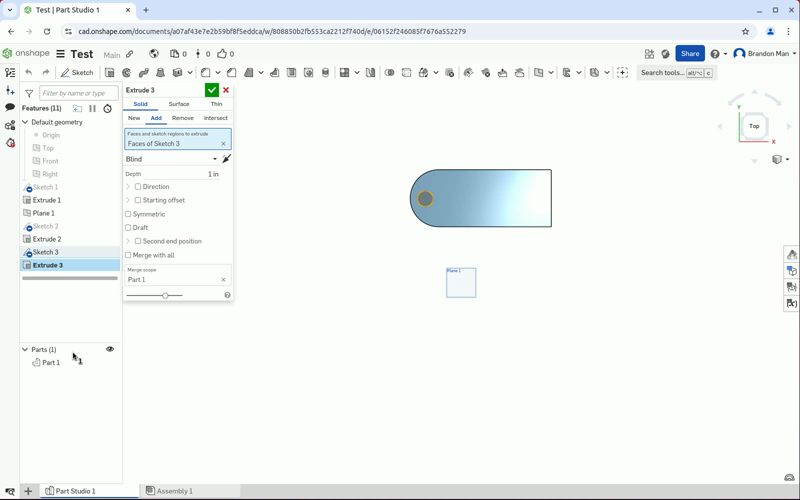
mouse_move(143, 106)
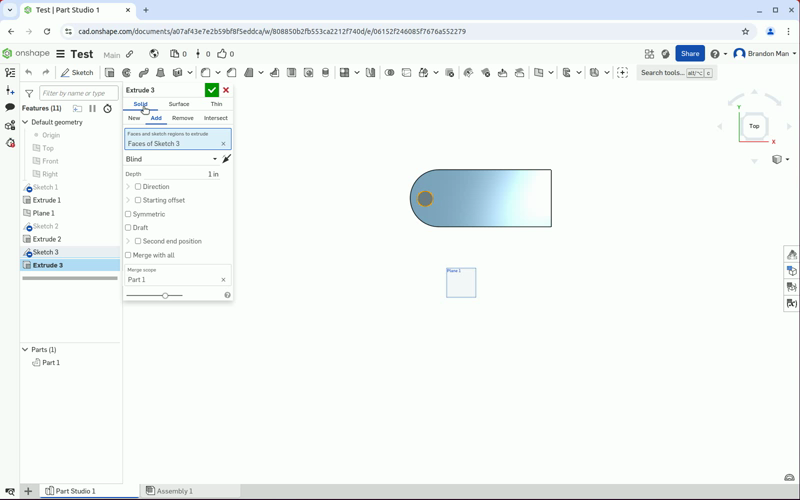
click(143, 106)
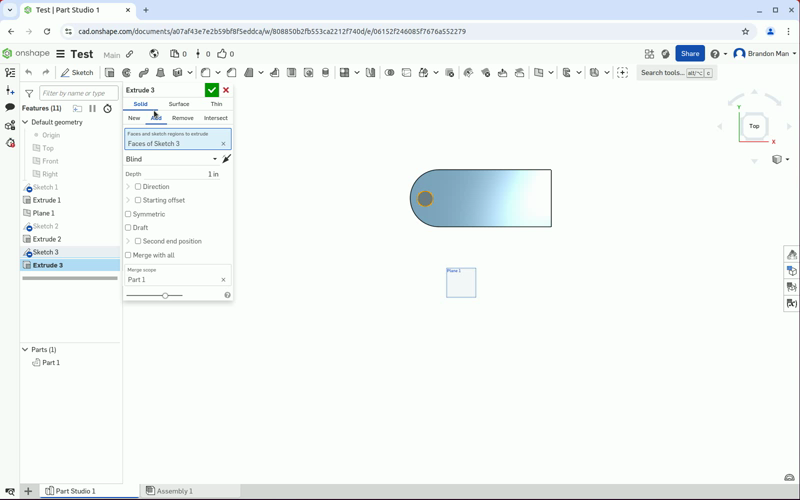
mouse_move(186, 120)
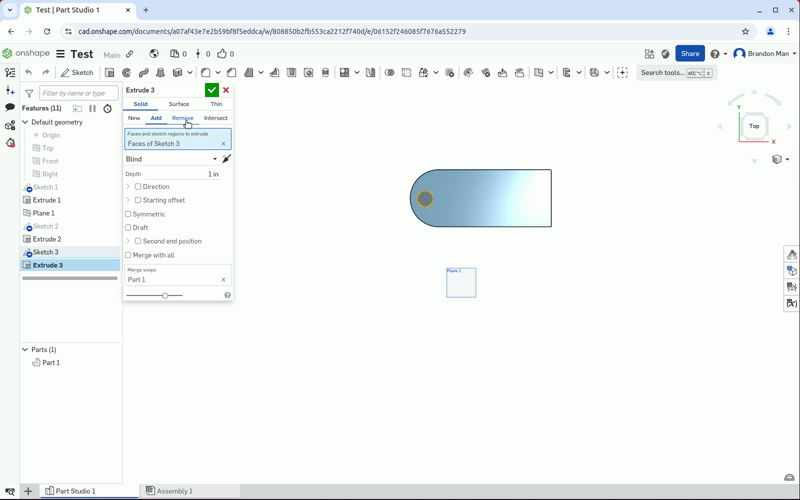
click(186, 120)
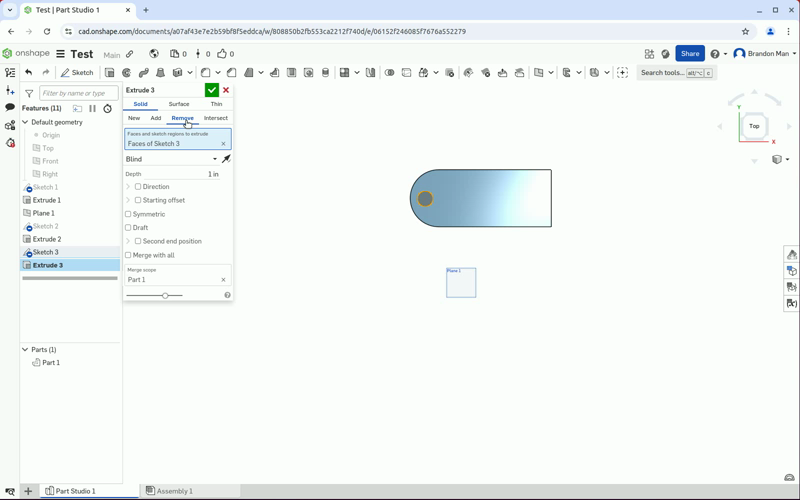
key(tab, 4)
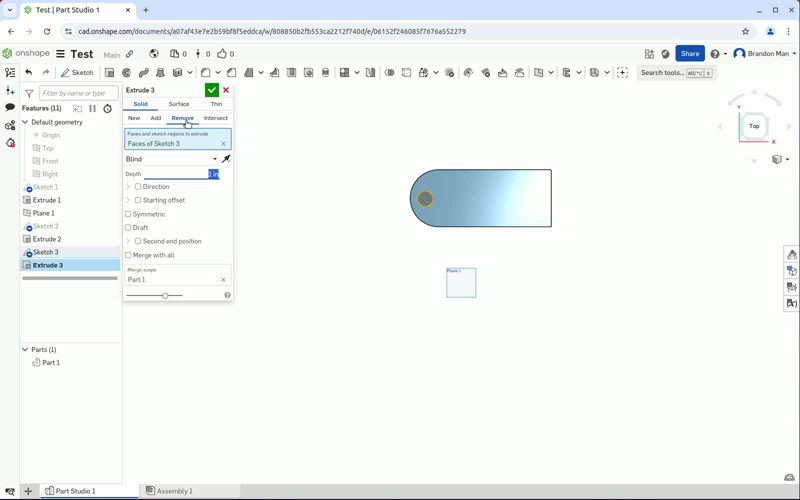
text(14.443)
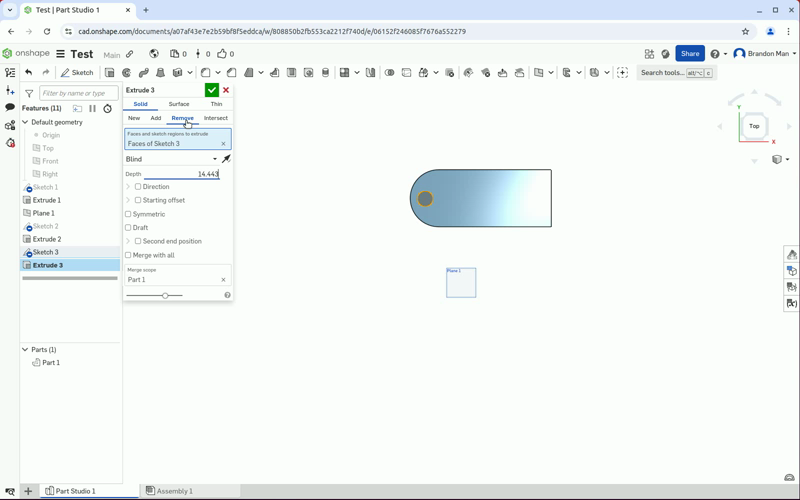
key(tab, 6)
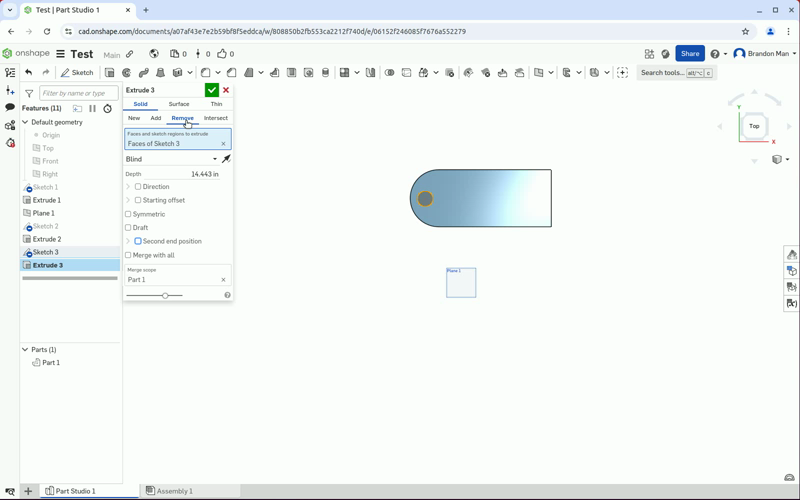
key(space)
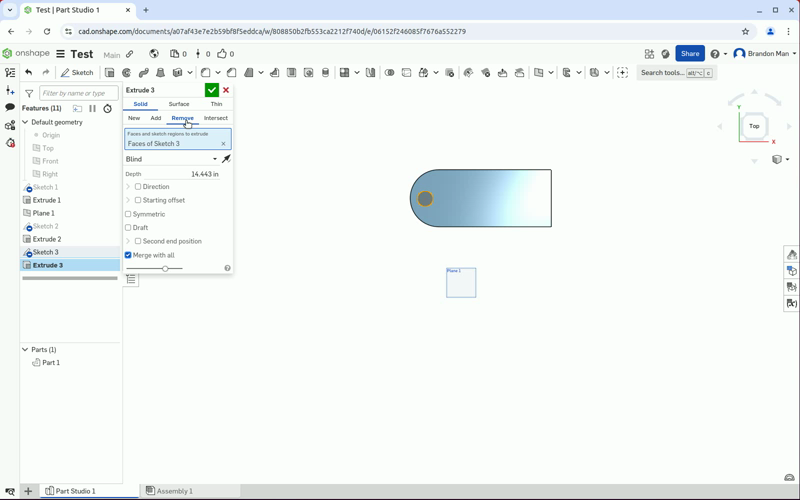
key(enter)
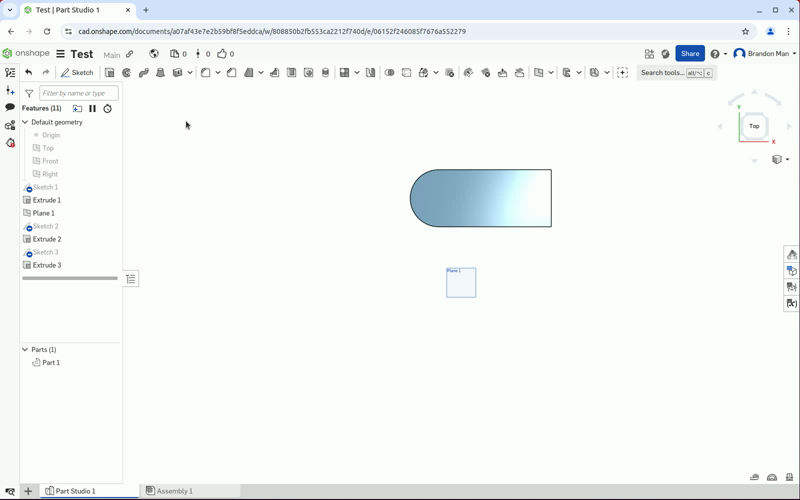
key(shift+h)
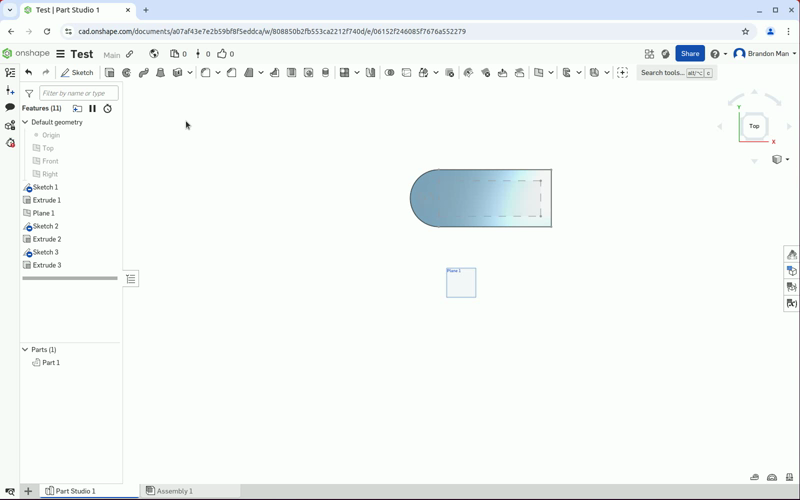
key(shift+h)
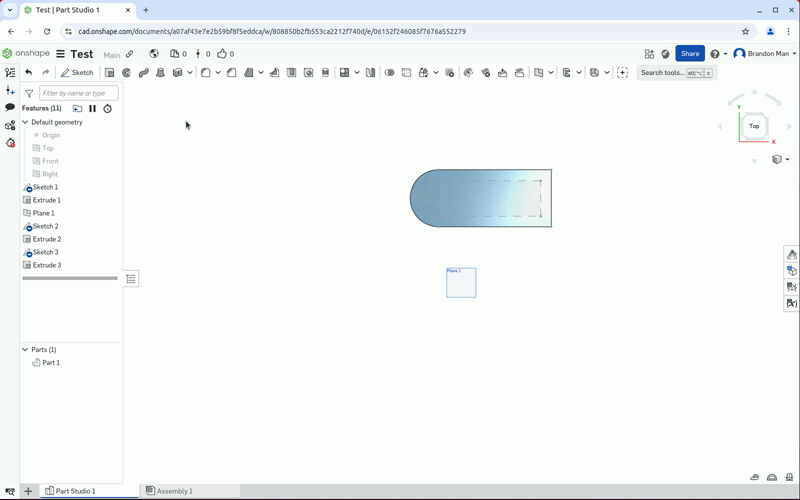
key(shift+7)
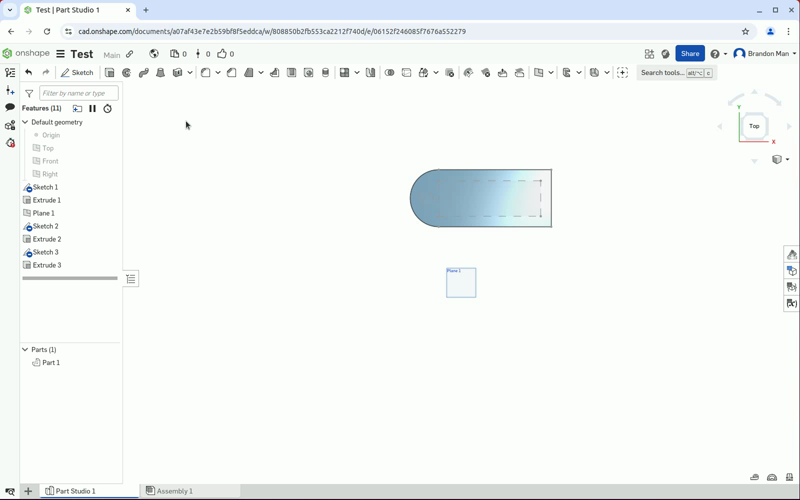
key(up, 3)
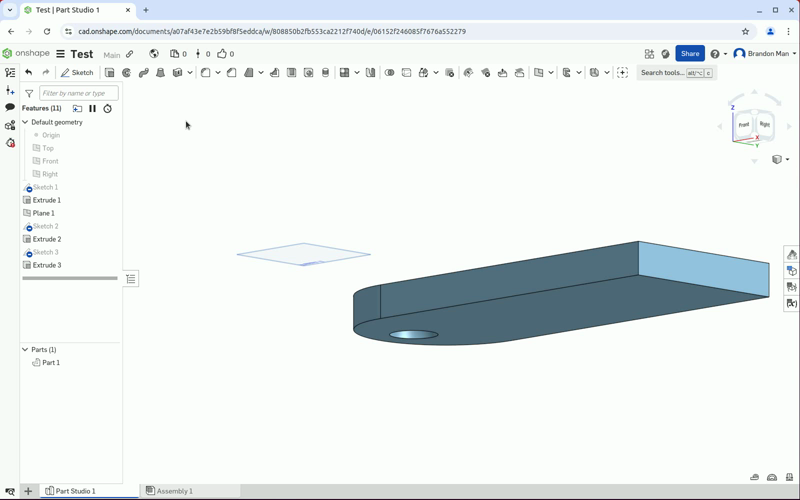
key(left, 3)
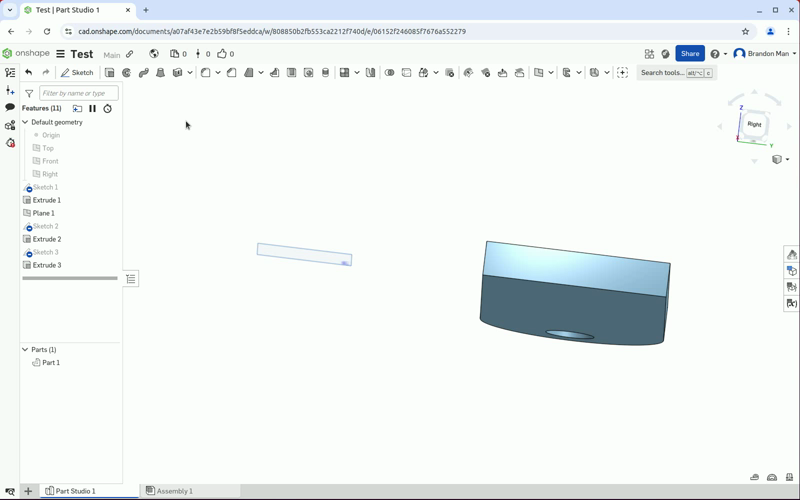
key(right, 3)
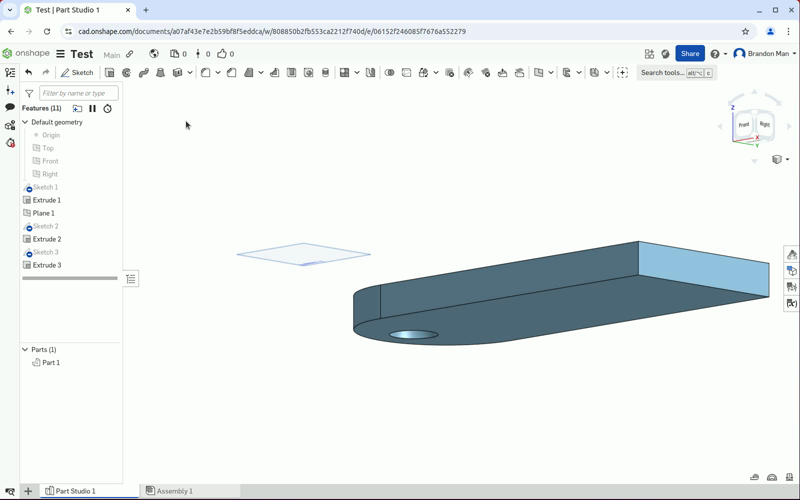
key(down, 3)
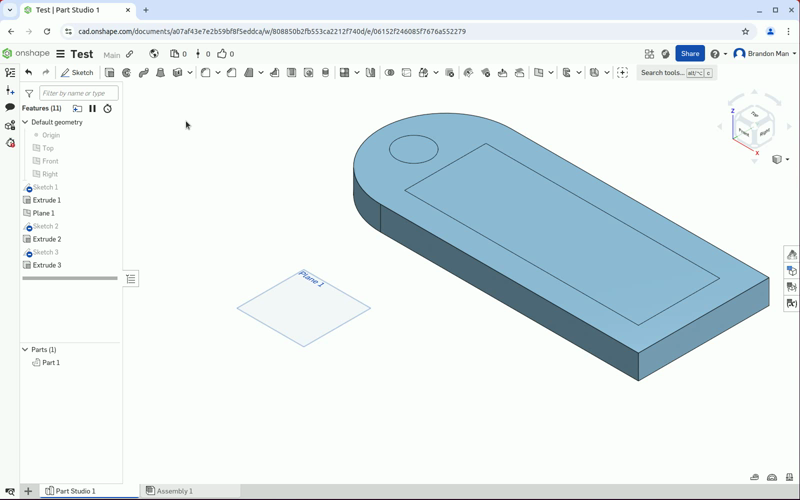
mouse_move(73, 189)
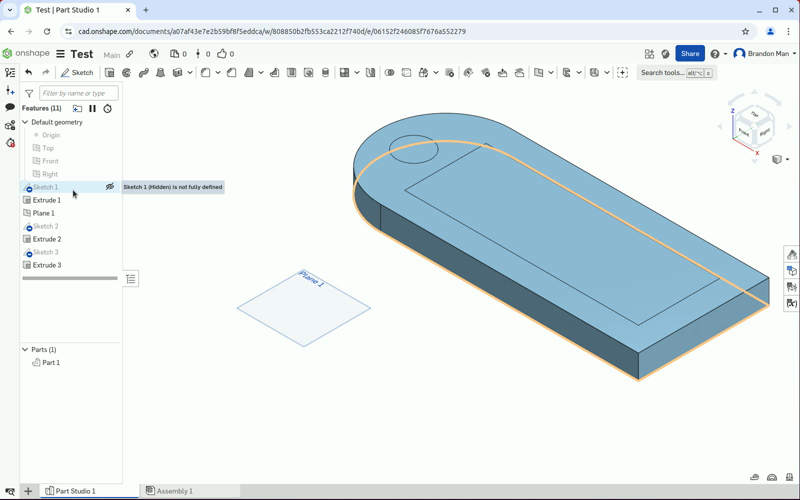
click(73, 189)